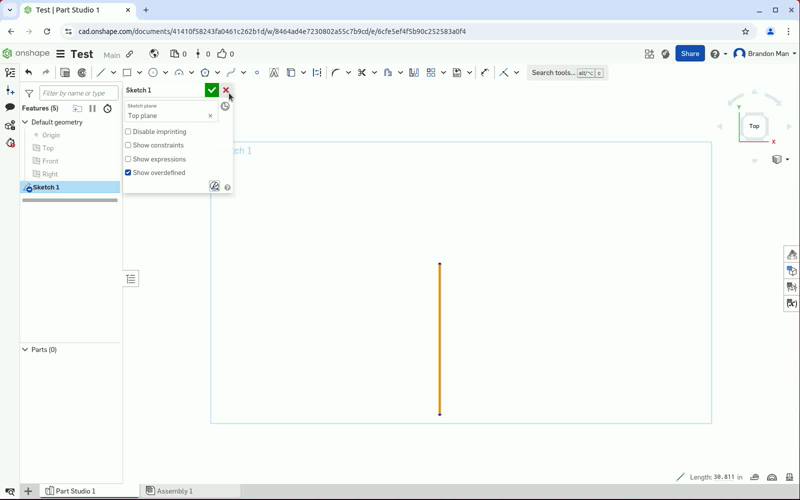
key(shift+h)
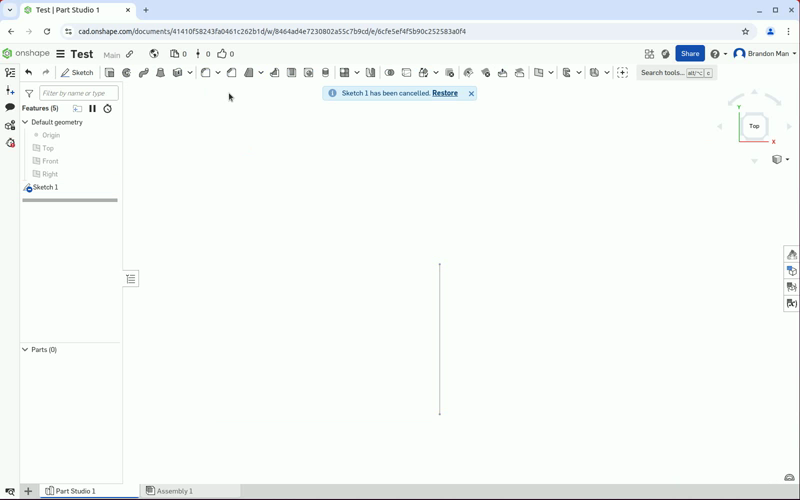
key(shift+s)
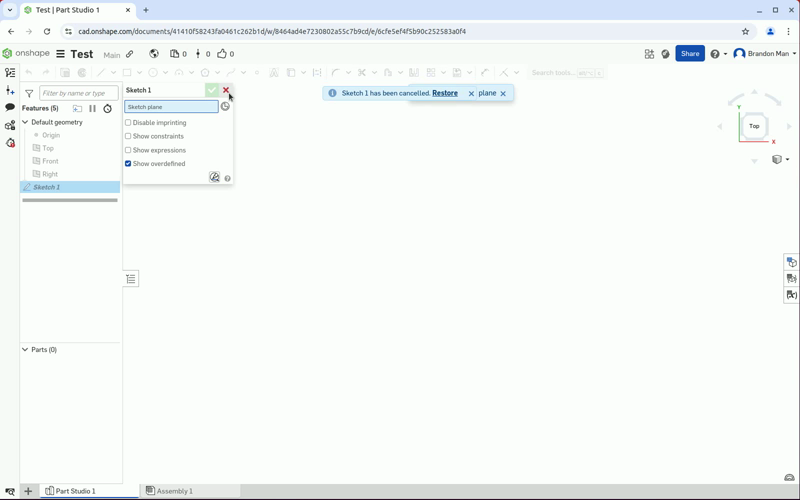
mouse_move(73, 150)
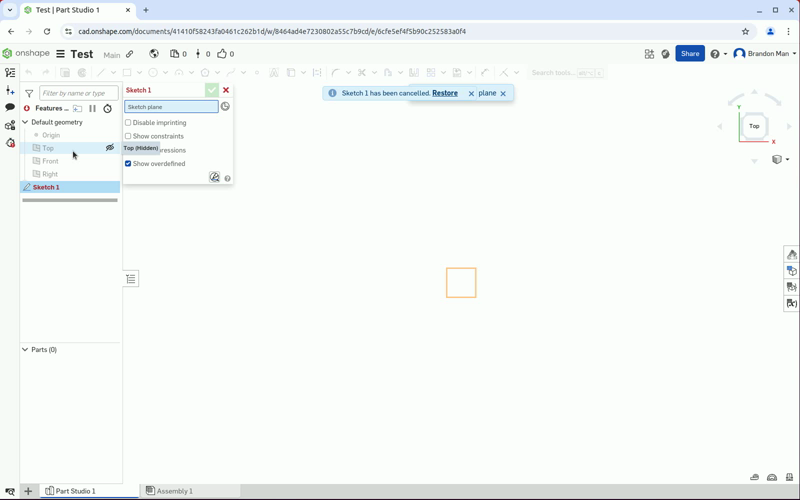
click(73, 150)
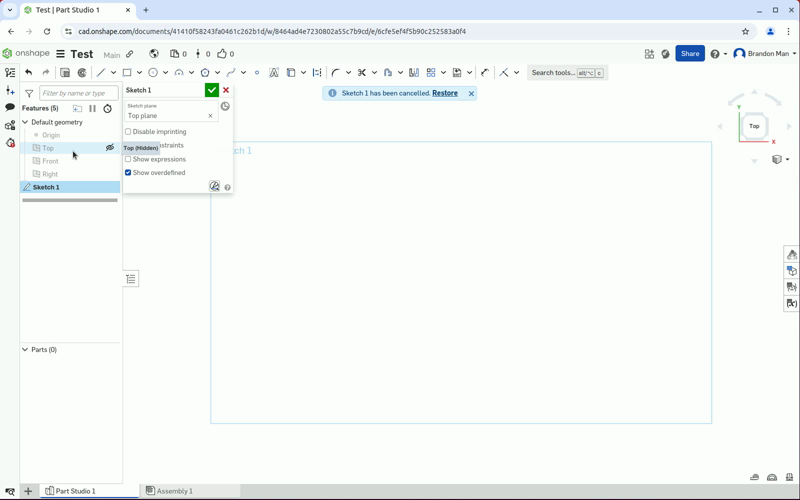
mouse_move(73, 352)
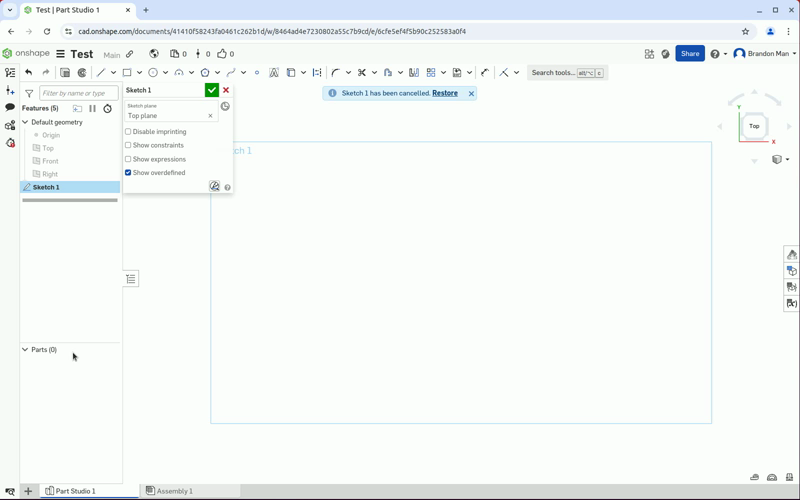
key(y)
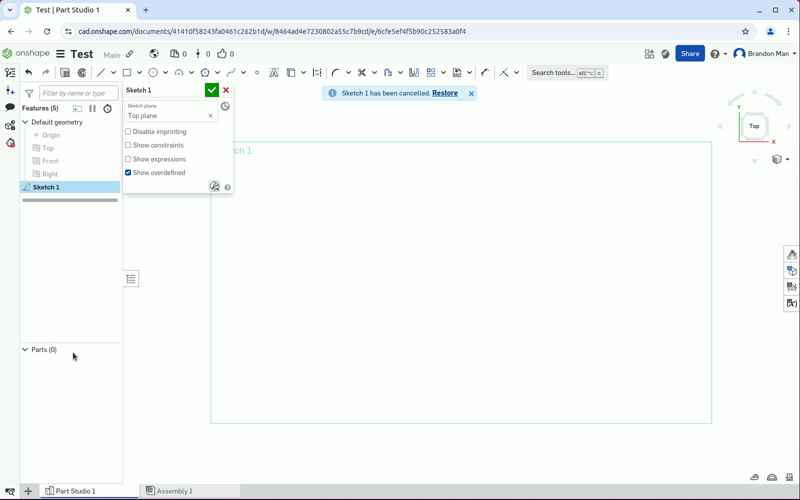
key(l)
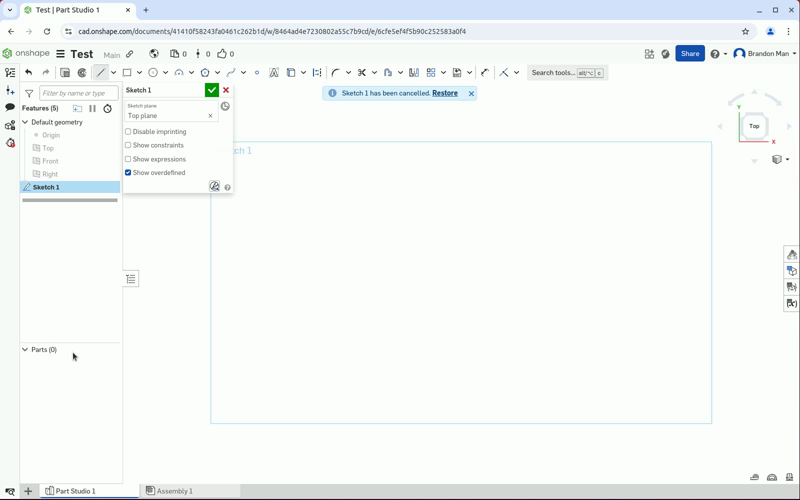
key_down(shift)
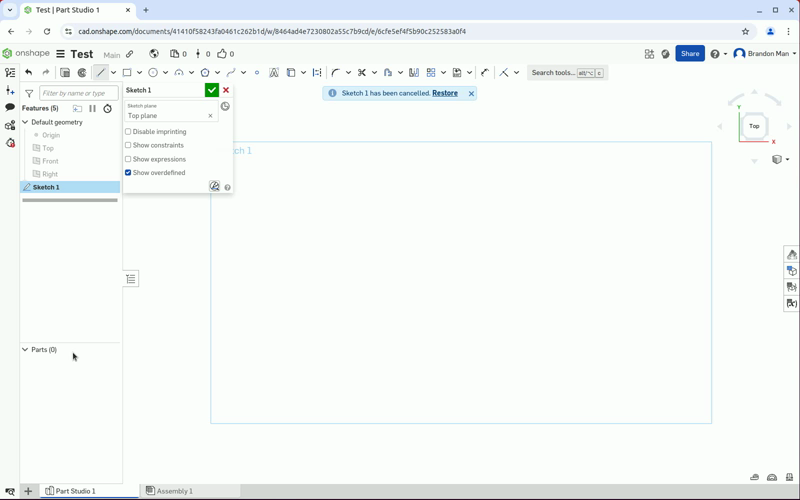
mouse_move(348, 395)
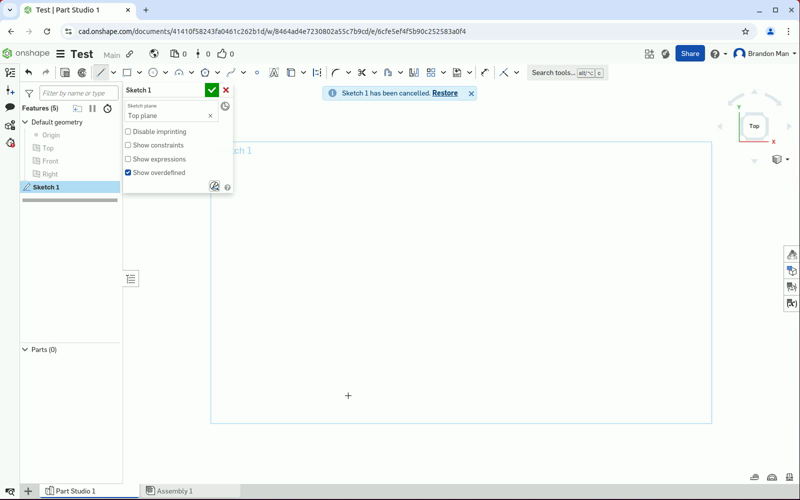
click(348, 395)
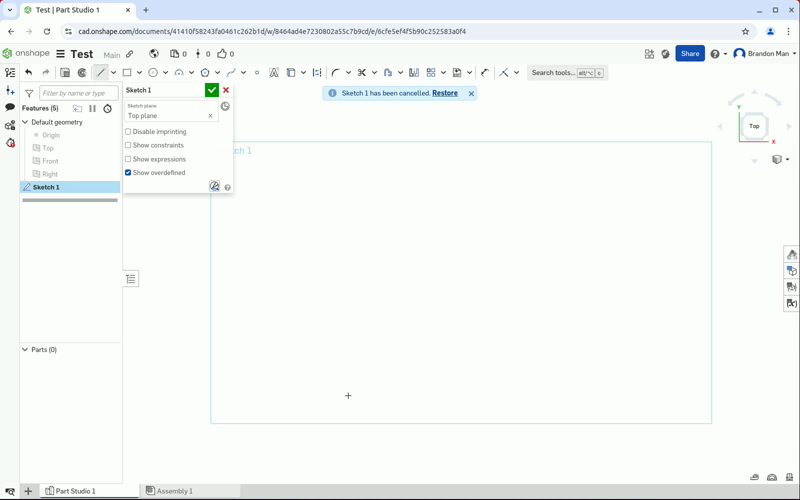
key_up(shift)
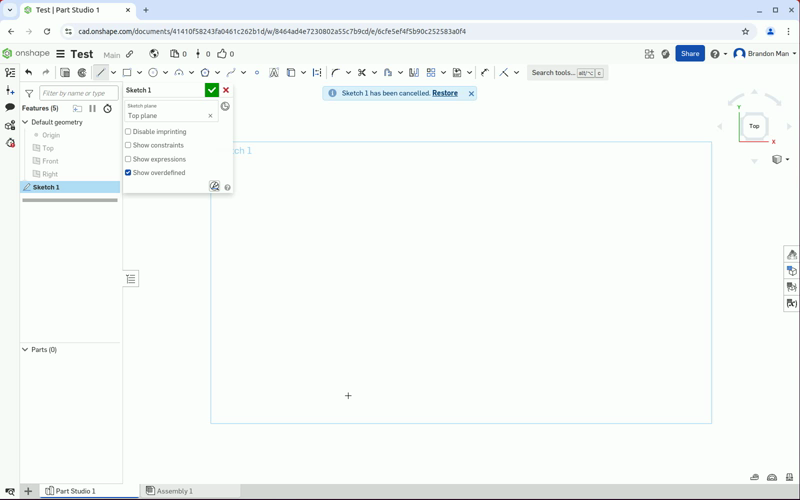
key_down(shift)
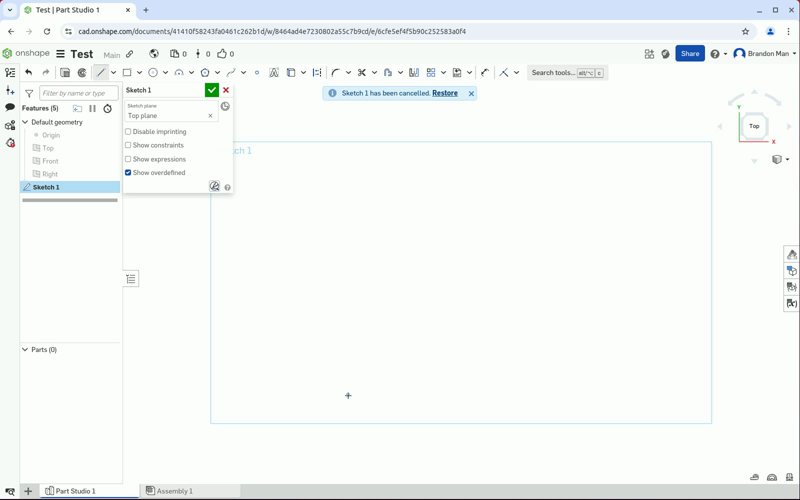
mouse_move(572, 395)
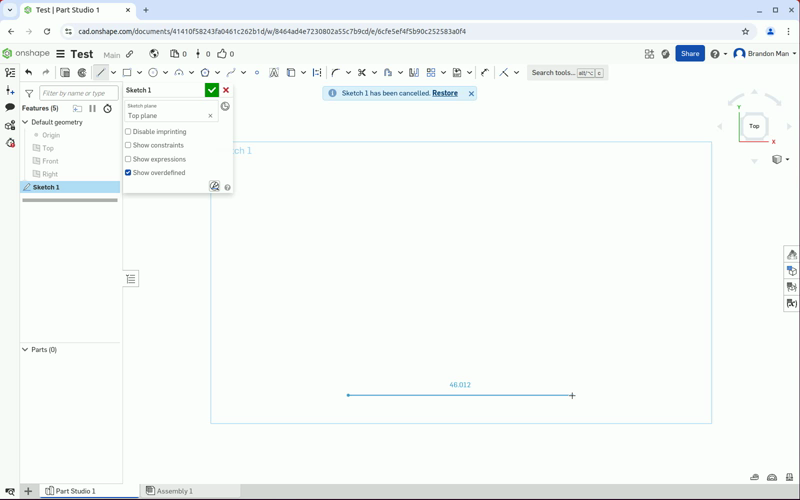
click(572, 395)
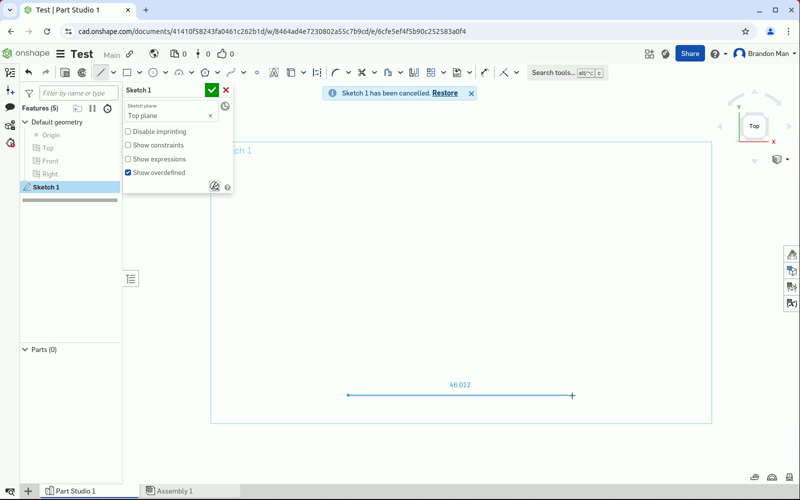
key_up(shift)
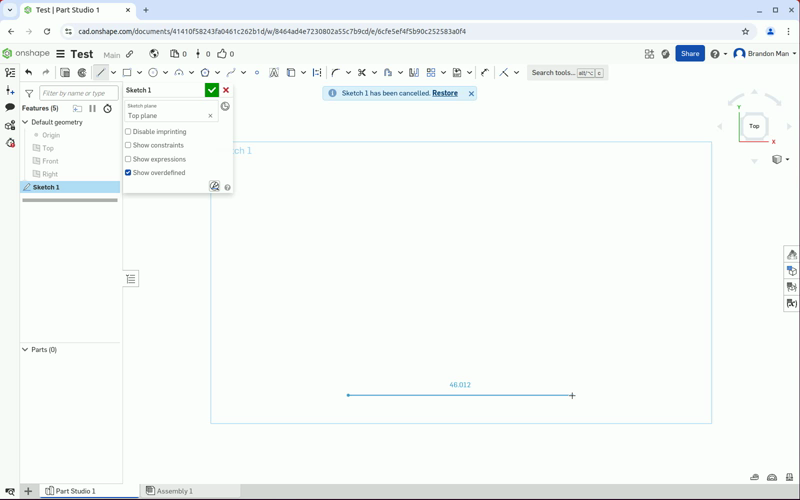
key_down(shift)
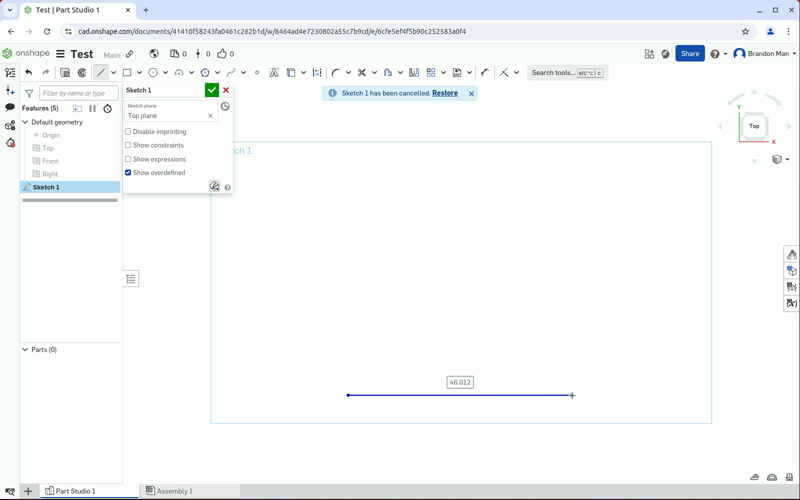
mouse_move(572, 171)
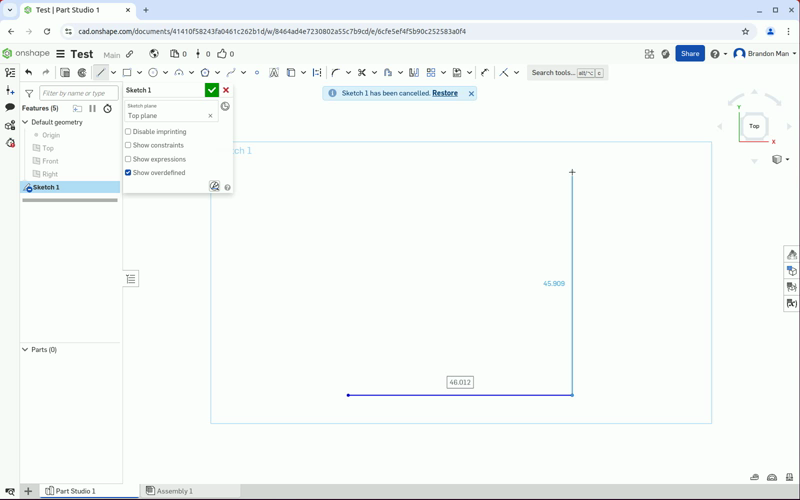
click(572, 171)
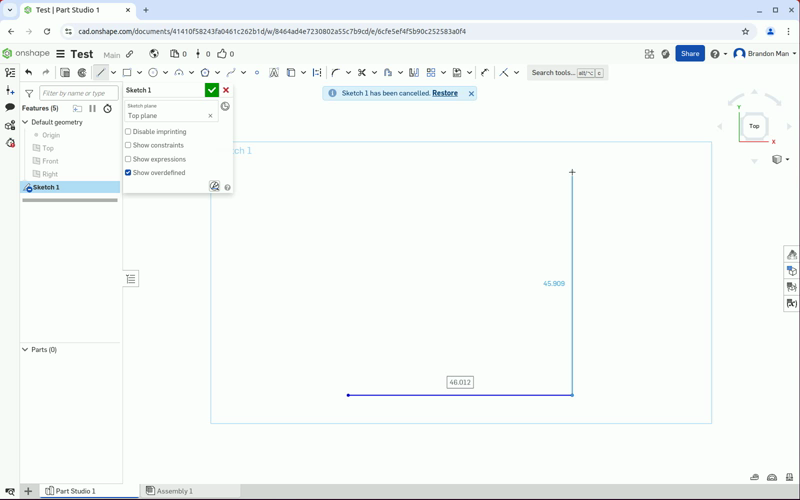
key_up(shift)
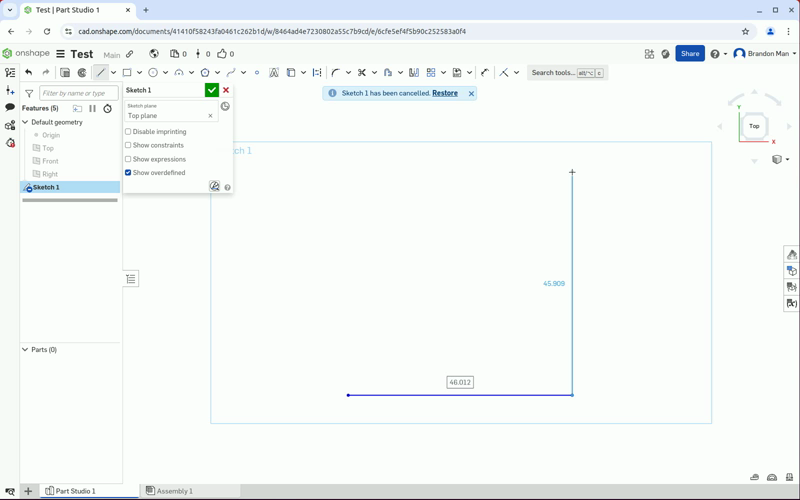
key_down(shift)
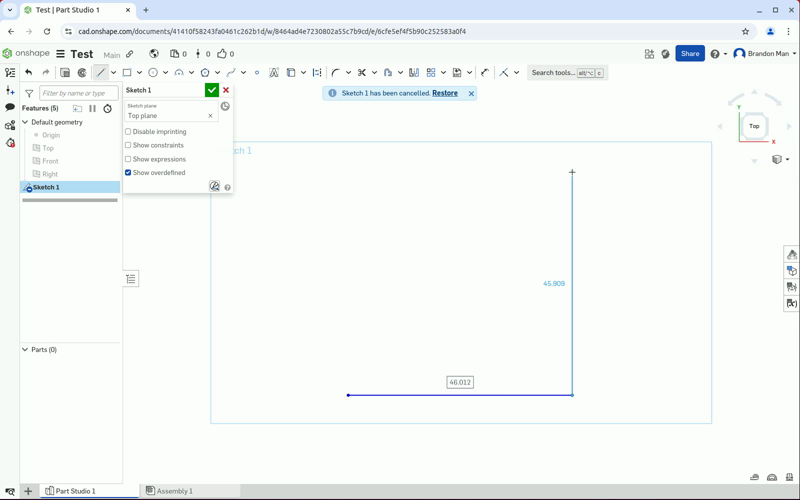
mouse_move(348, 171)
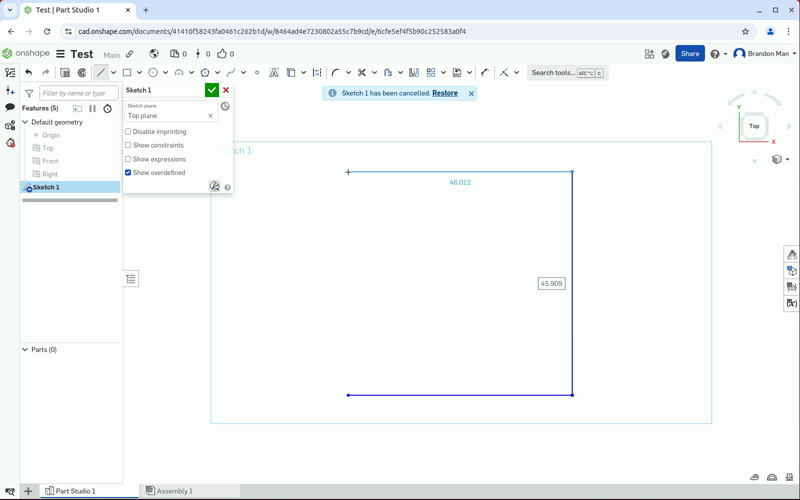
click(348, 171)
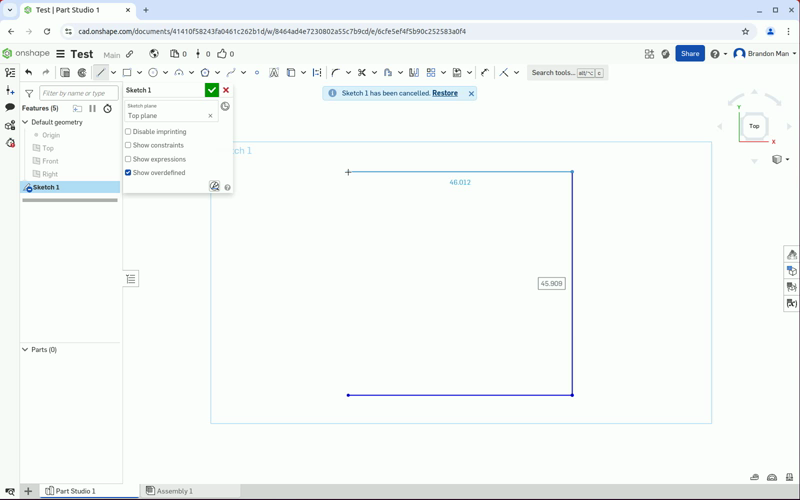
key_up(shift)
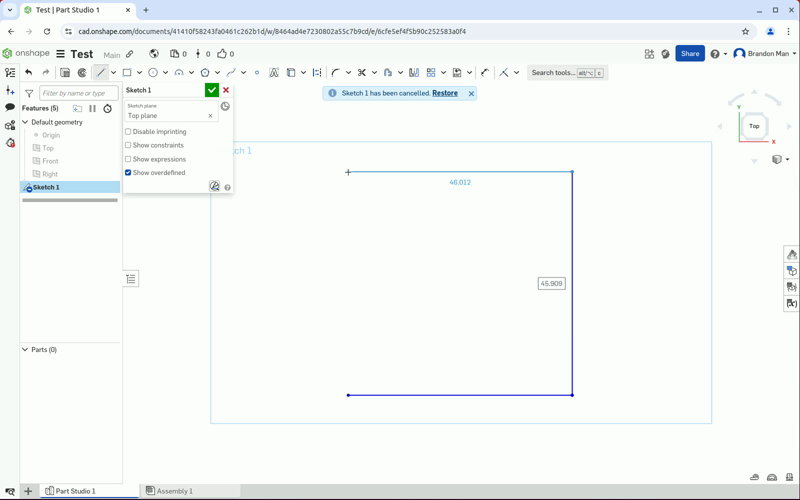
key_down(shift)
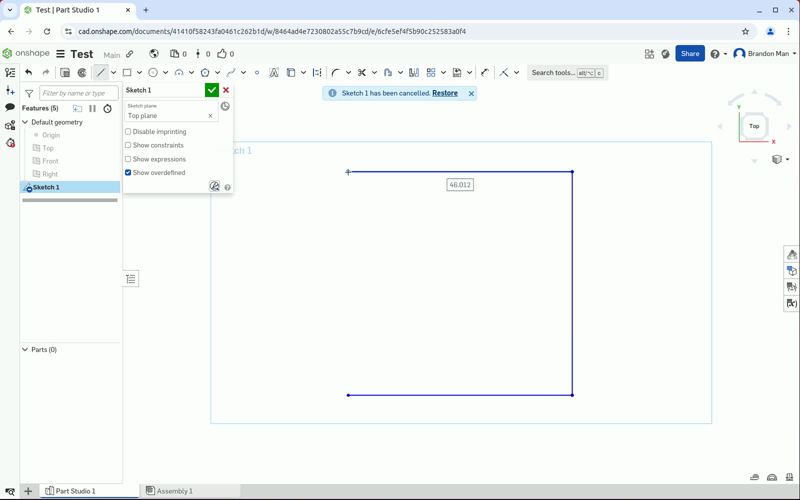
mouse_move(348, 395)
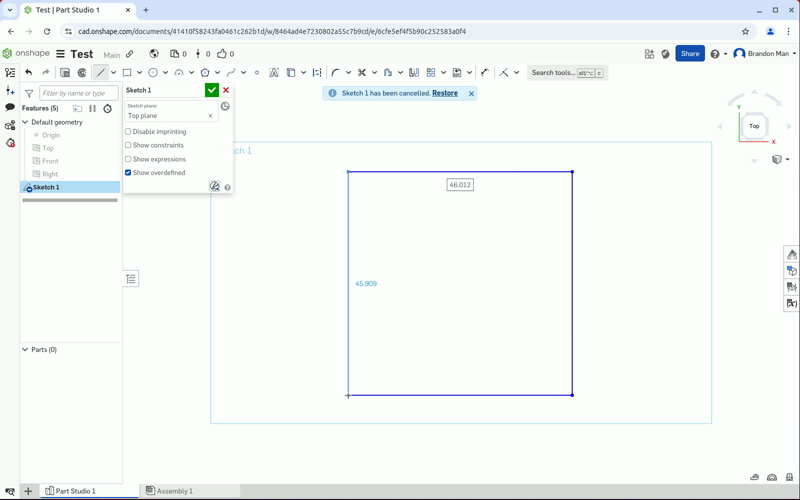
key_up(shift)
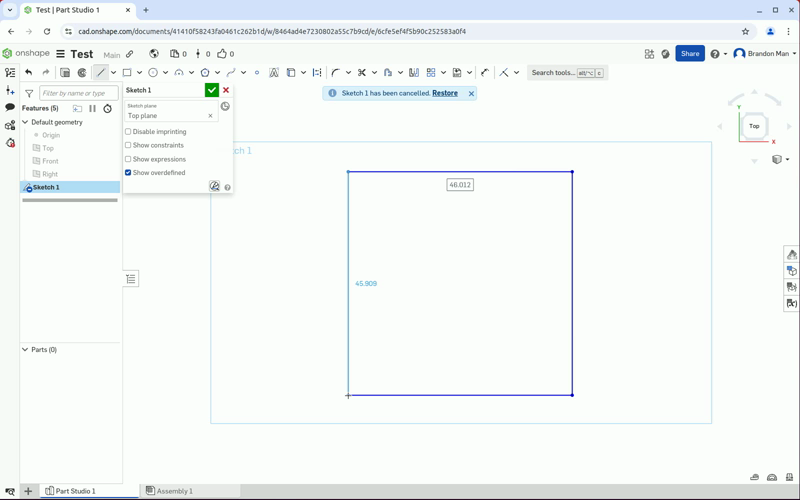
click(348, 395)
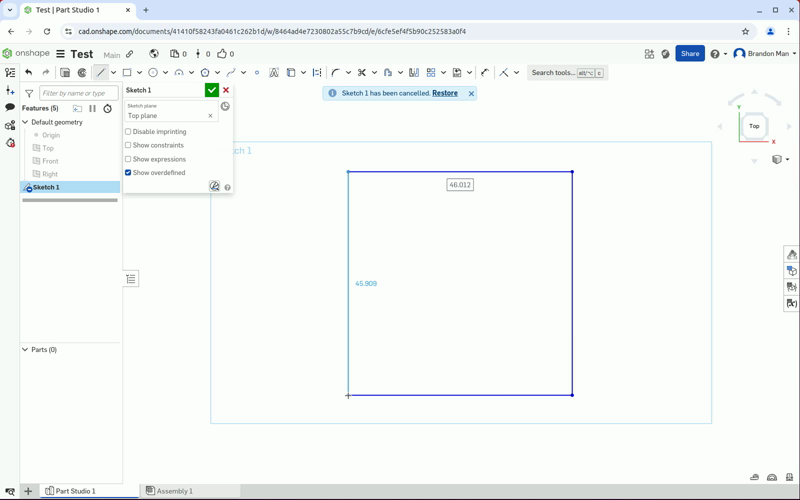
key(esc)
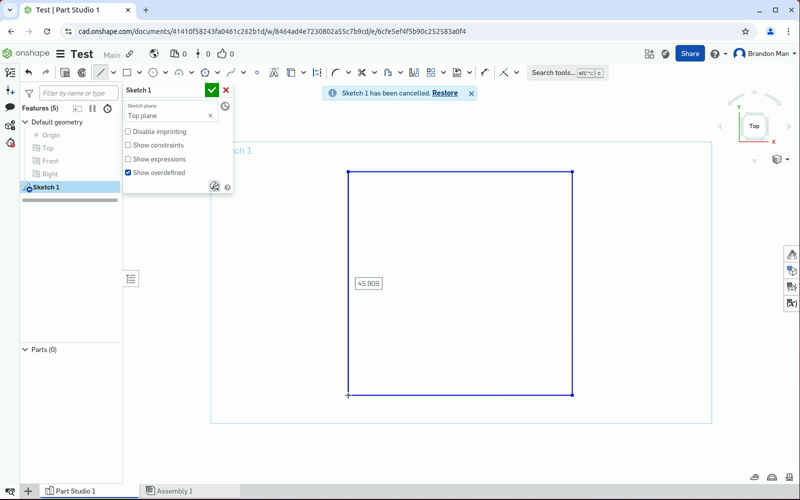
mouse_move(518, 315)
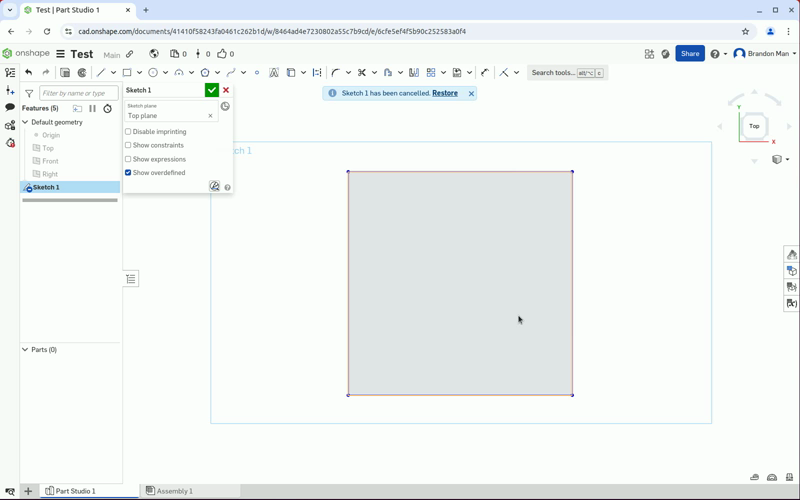
click(518, 315)
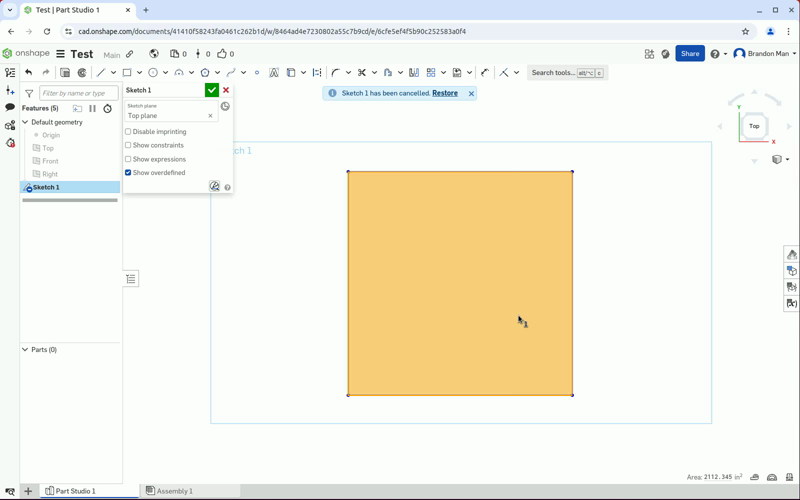
mouse_move(73, 352)
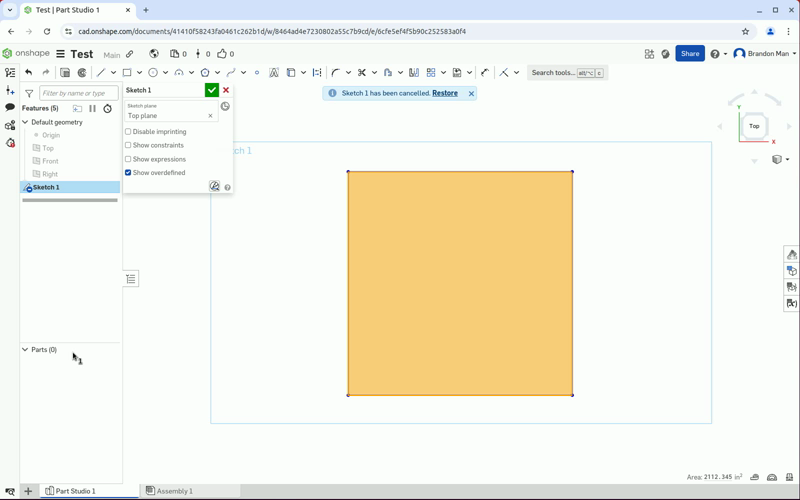
key(shift+y)
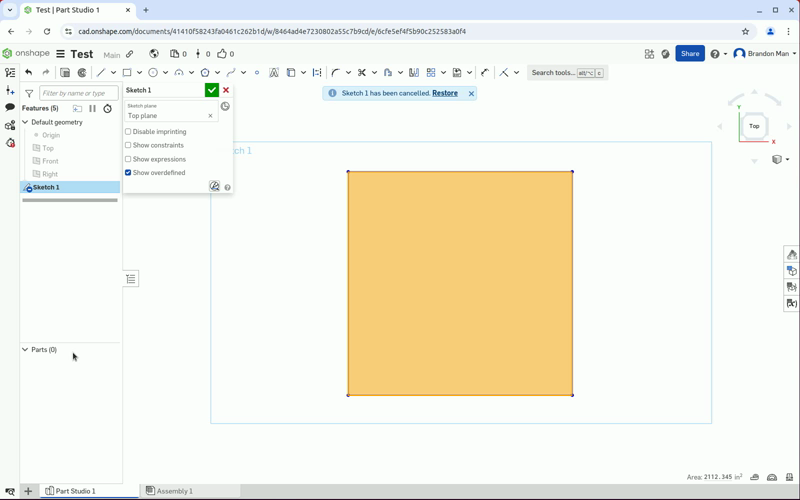
key(shift+e)
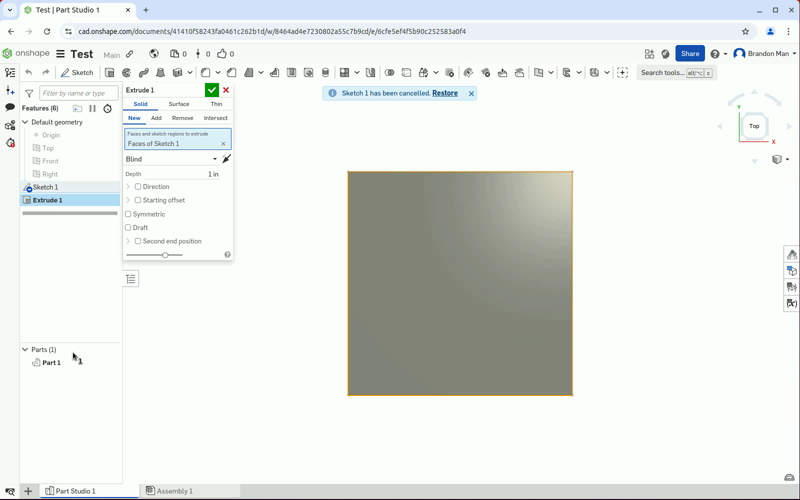
mouse_move(143, 106)
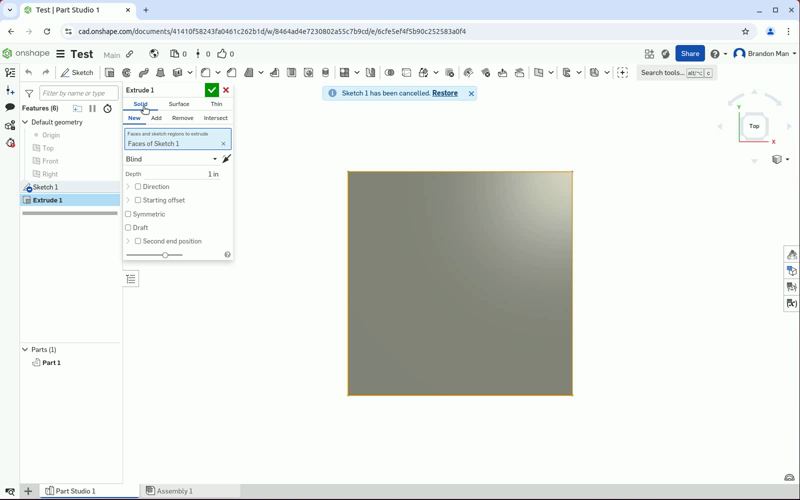
click(143, 106)
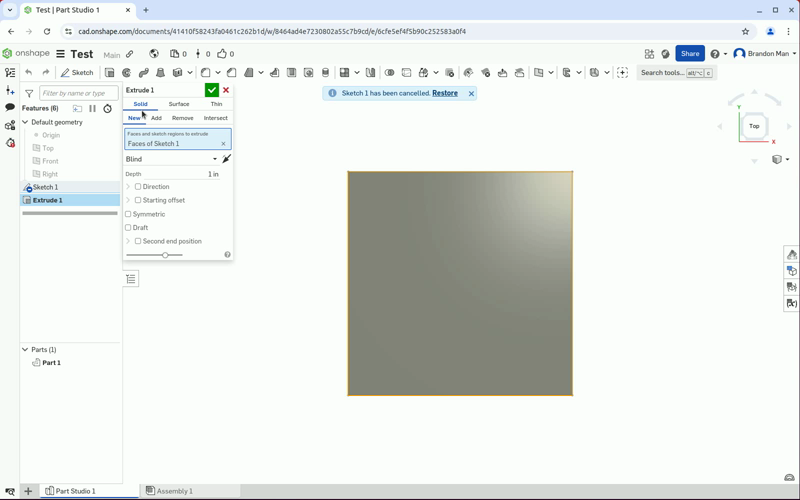
mouse_move(137, 120)
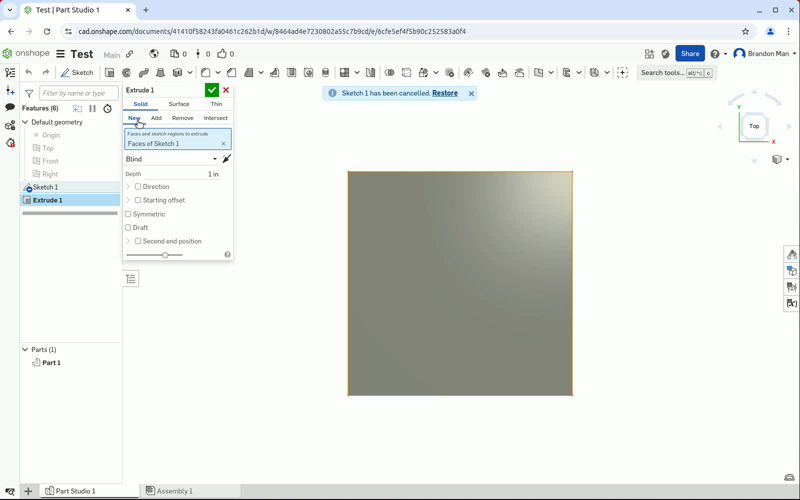
click(137, 120)
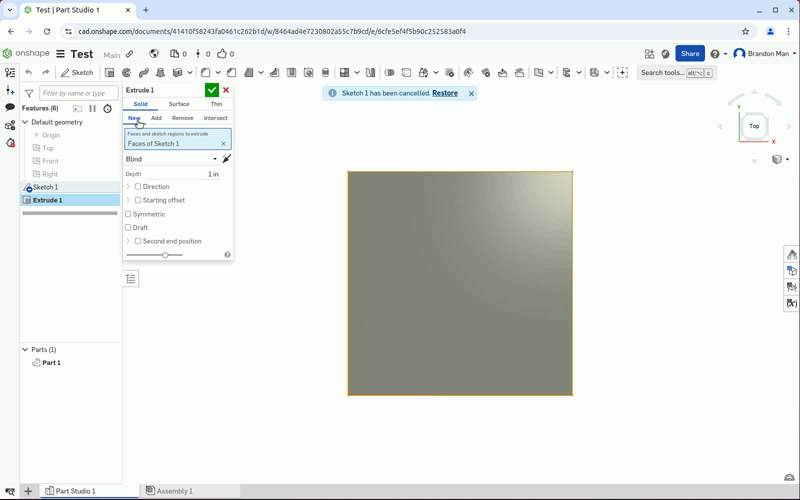
key(tab, 4)
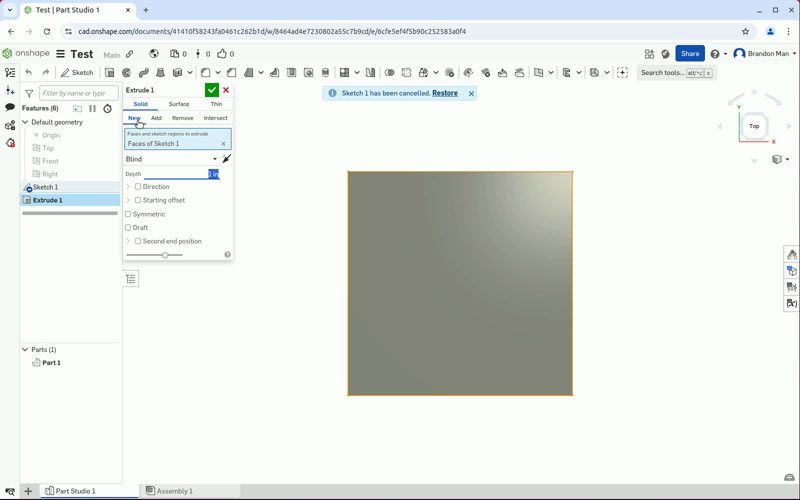
text(3.851)
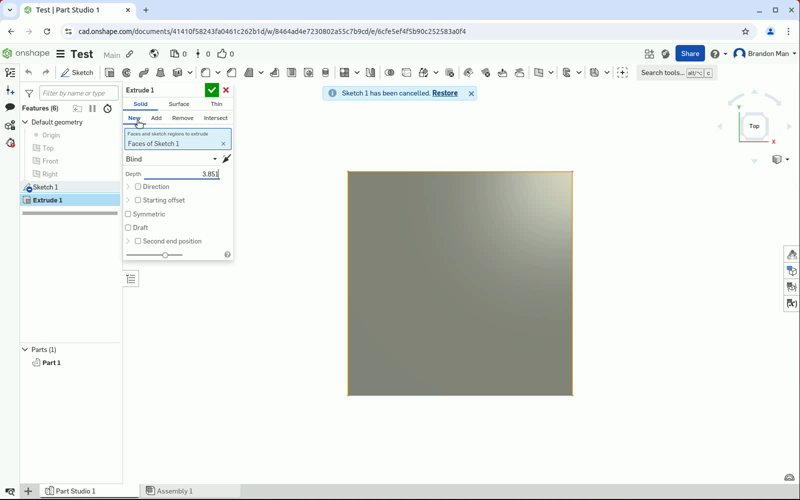
key(enter)
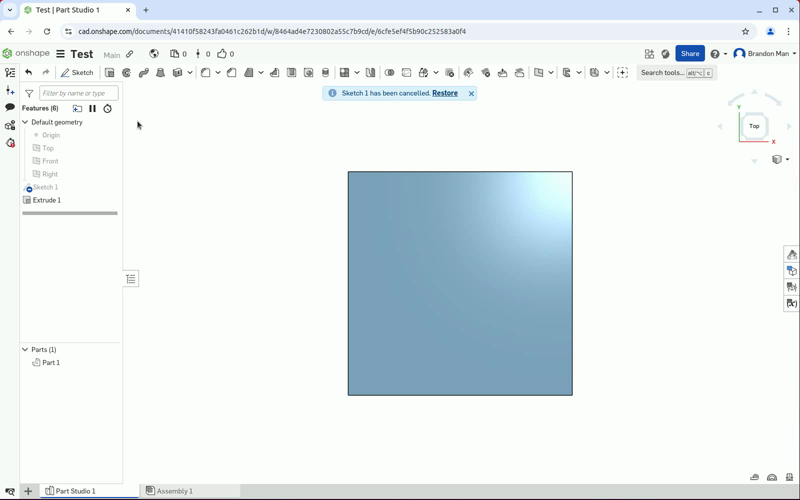
key(shift+h)
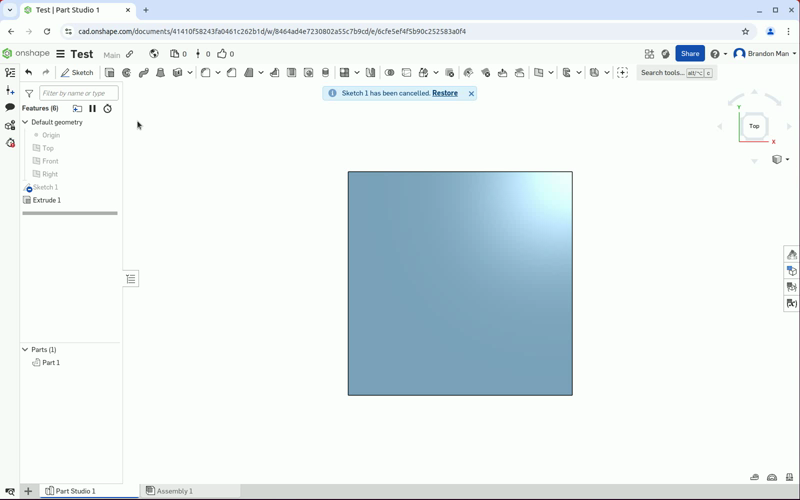
key(shift+h)
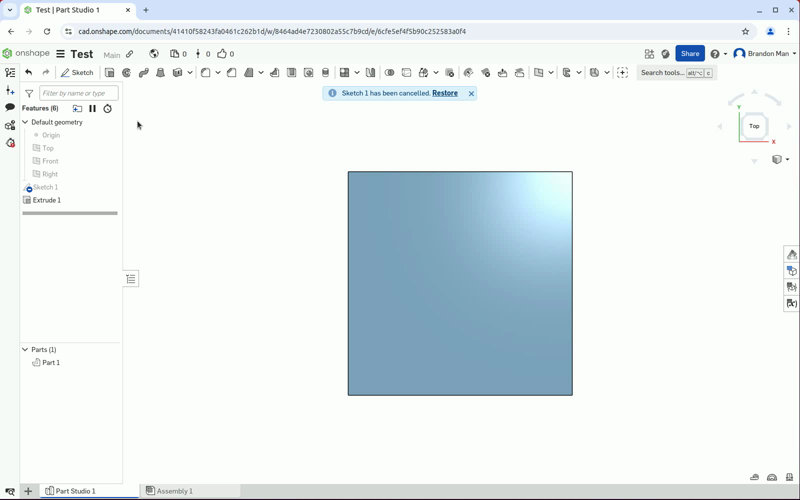
mouse_move(73, 189)
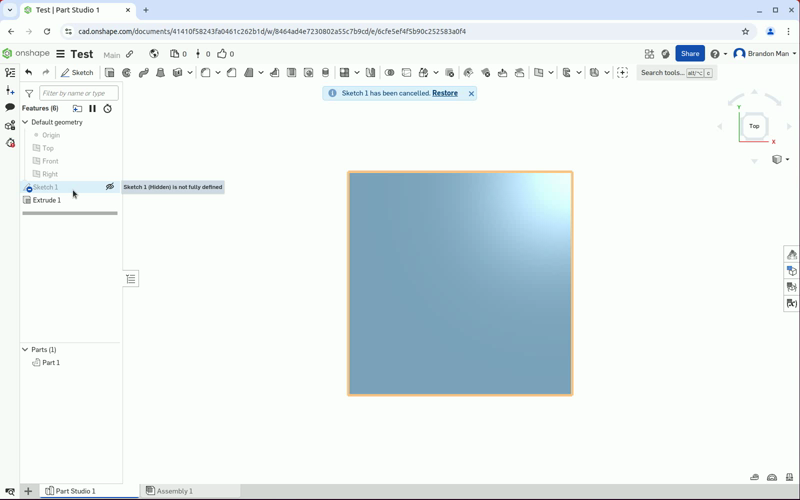
click(73, 189)
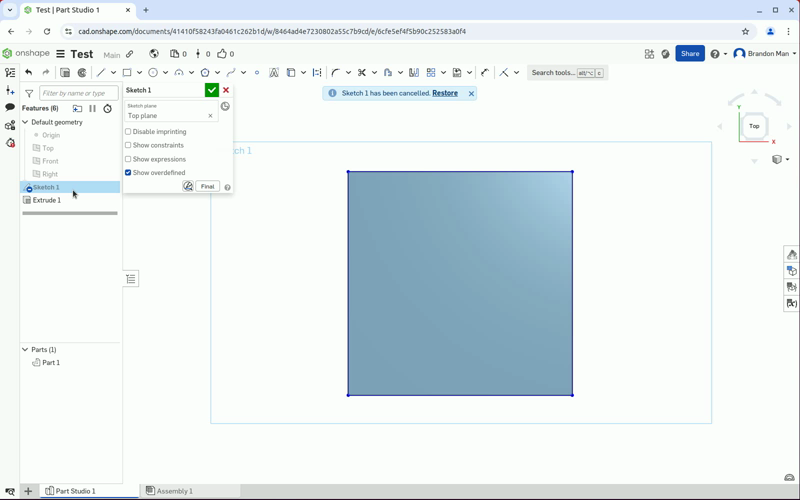
mouse_move(229, 92)
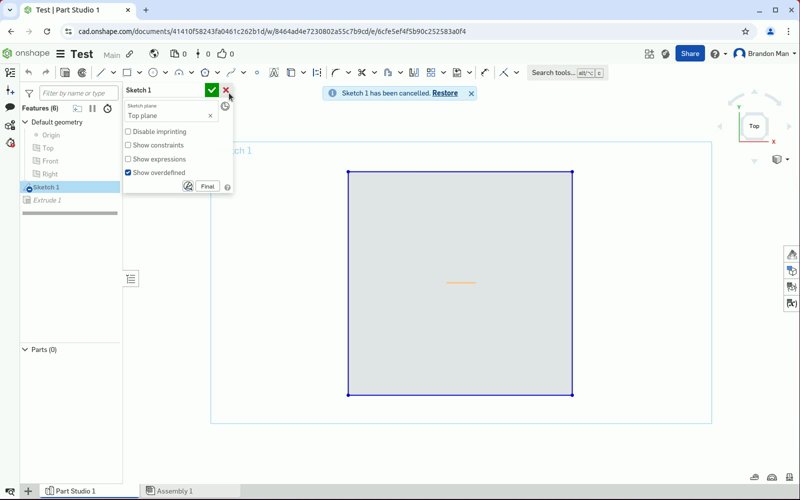
click(229, 92)
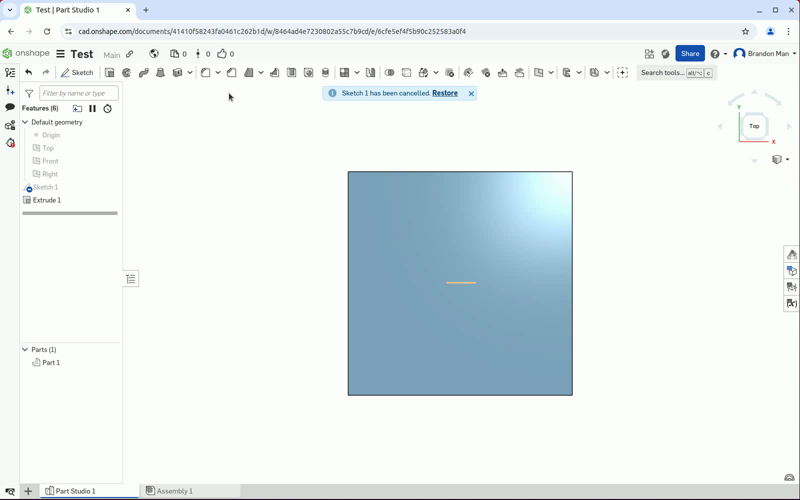
mouse_move(541, 75)
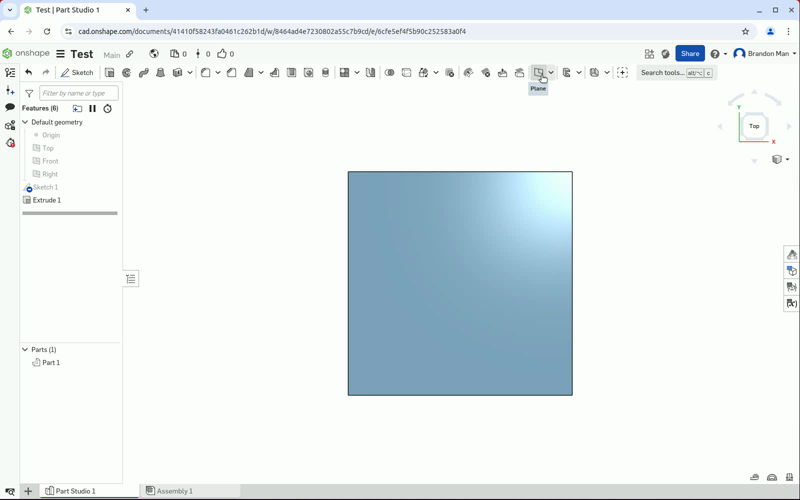
click(541, 75)
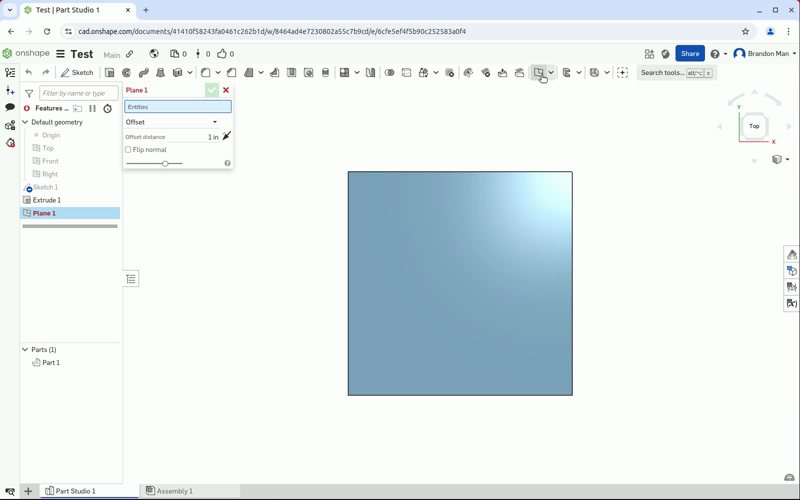
mouse_move(73, 150)
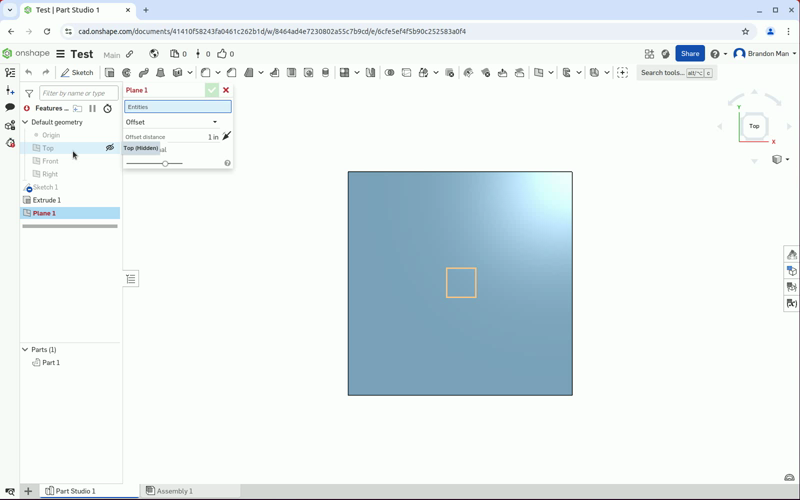
click(73, 150)
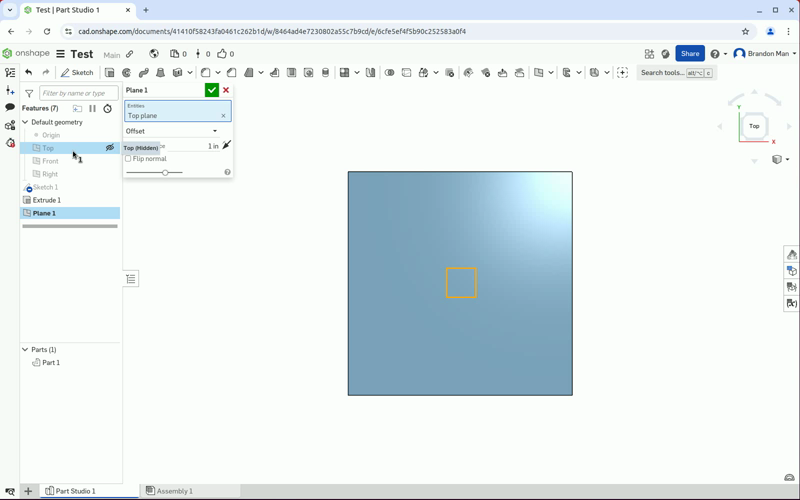
key(tab, 2)
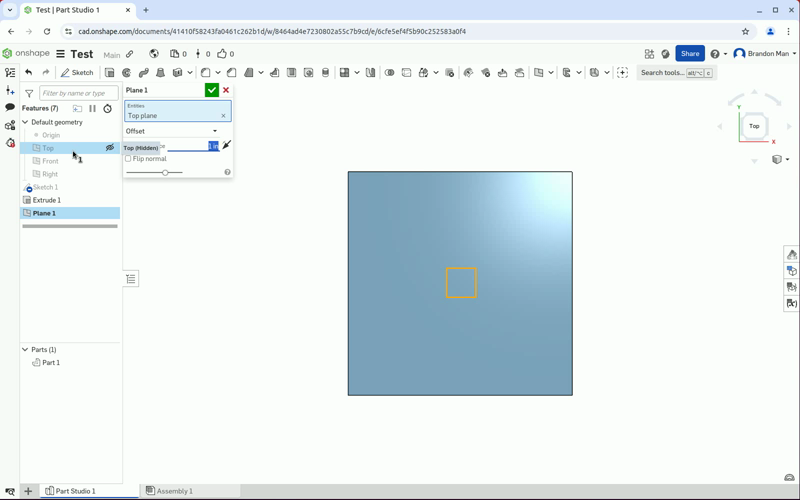
text(3.851)
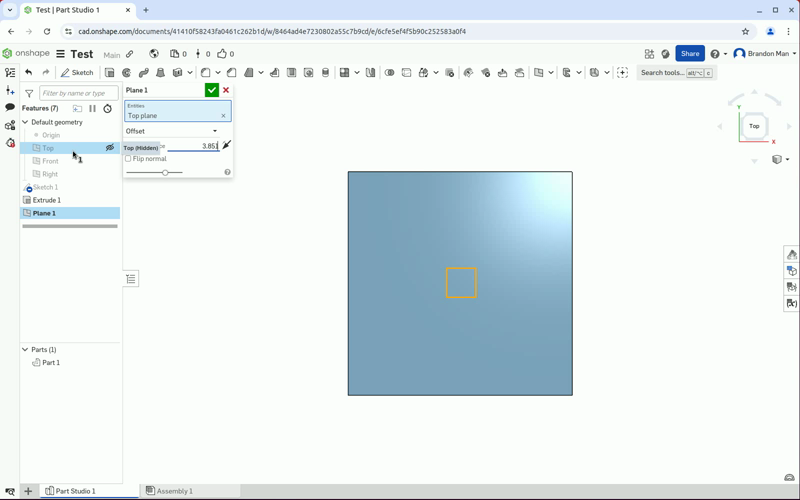
key(enter, 2)
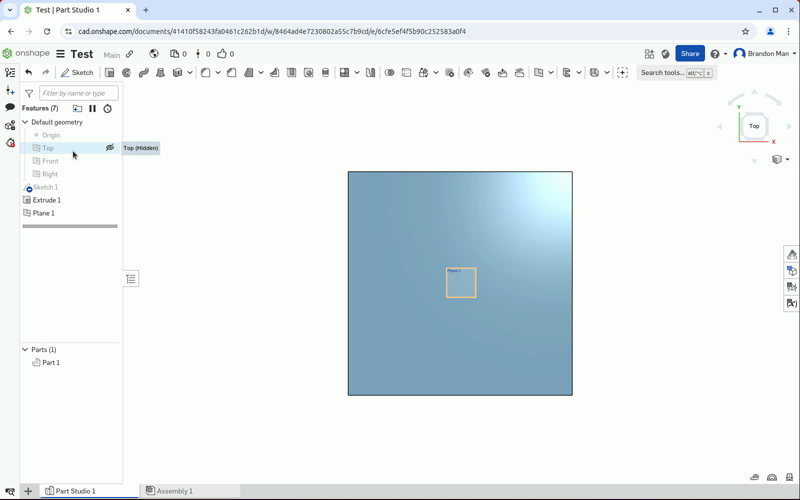
key(shift+s)
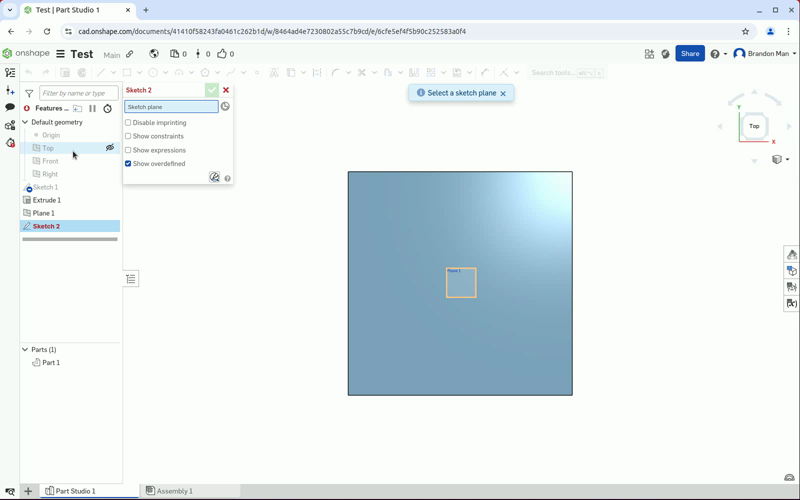
mouse_move(73, 215)
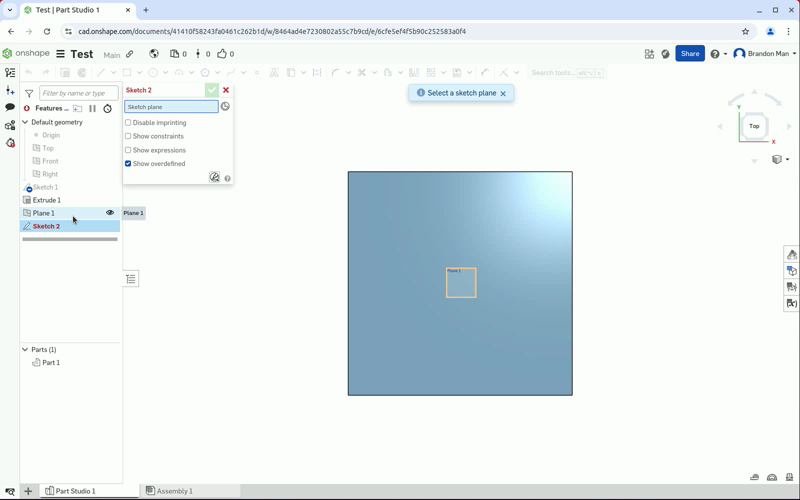
click(73, 215)
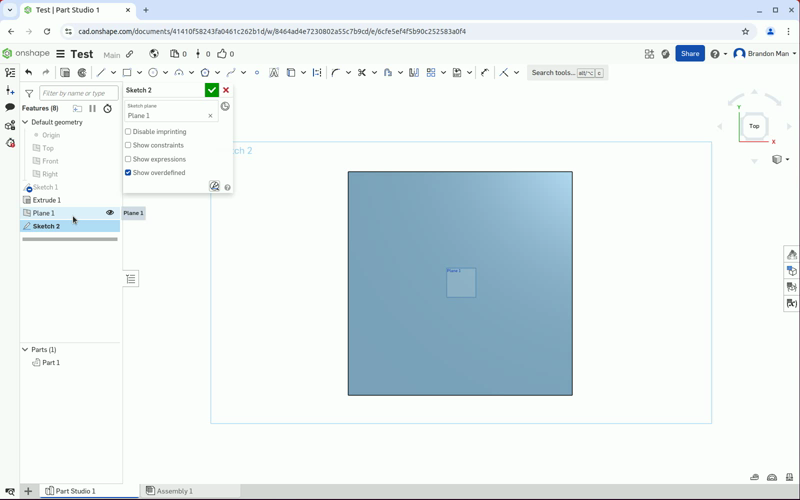
mouse_move(73, 352)
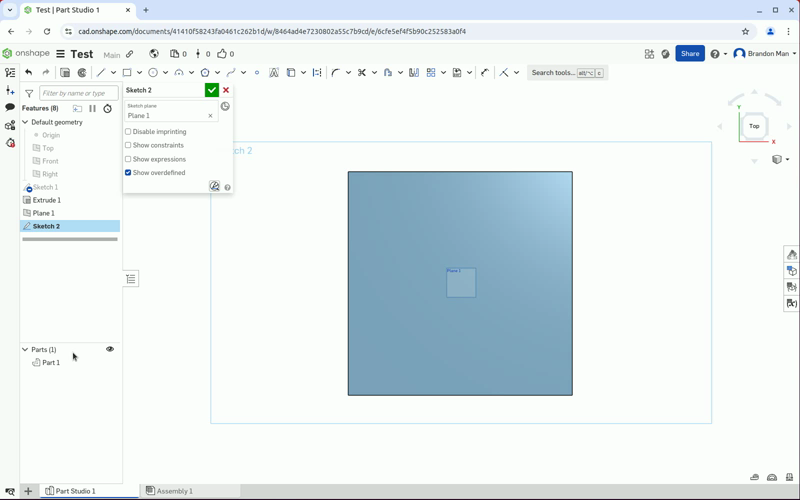
key(y)
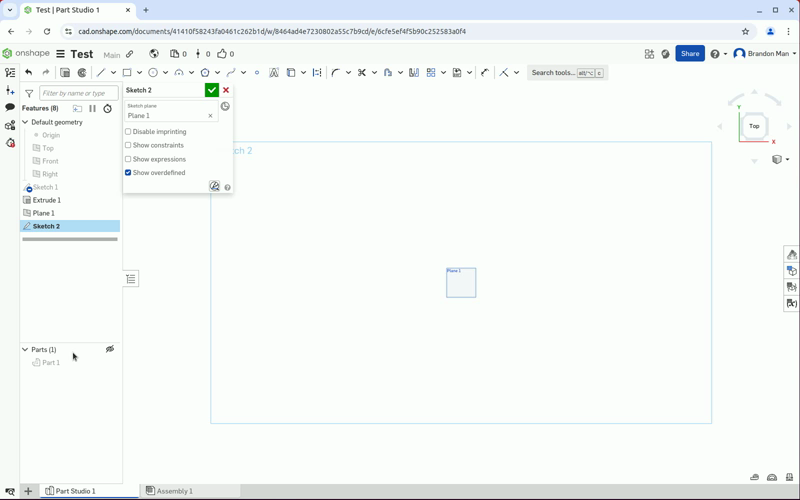
key(l)
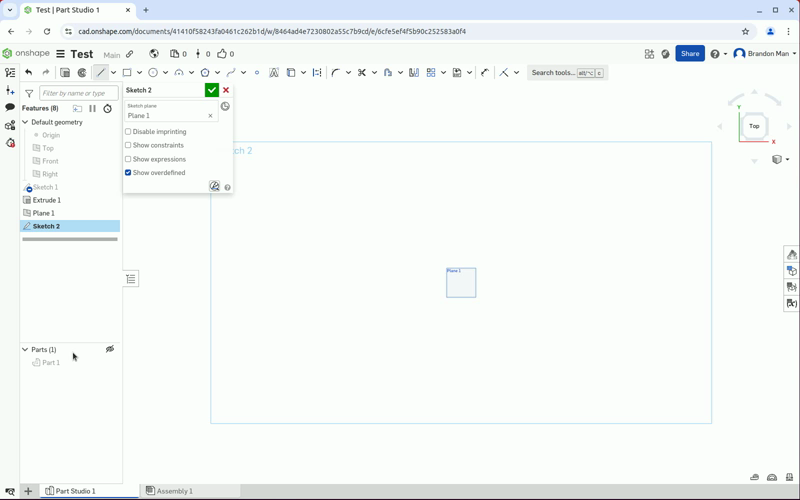
key_down(shift)
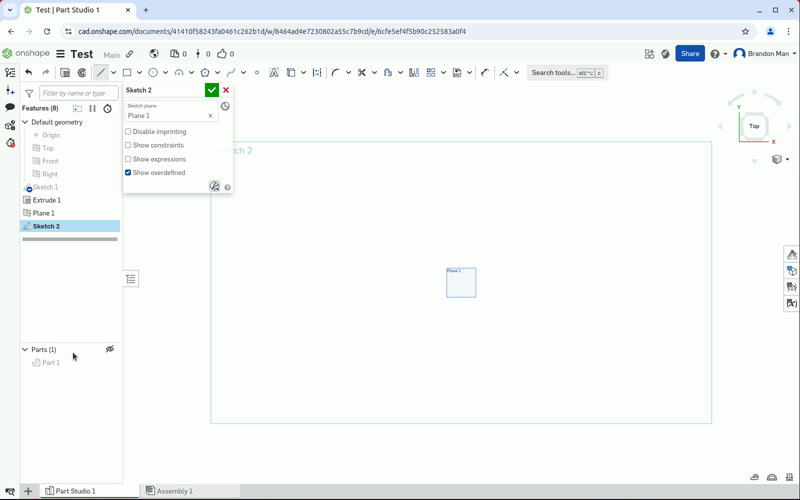
mouse_move(349, 394)
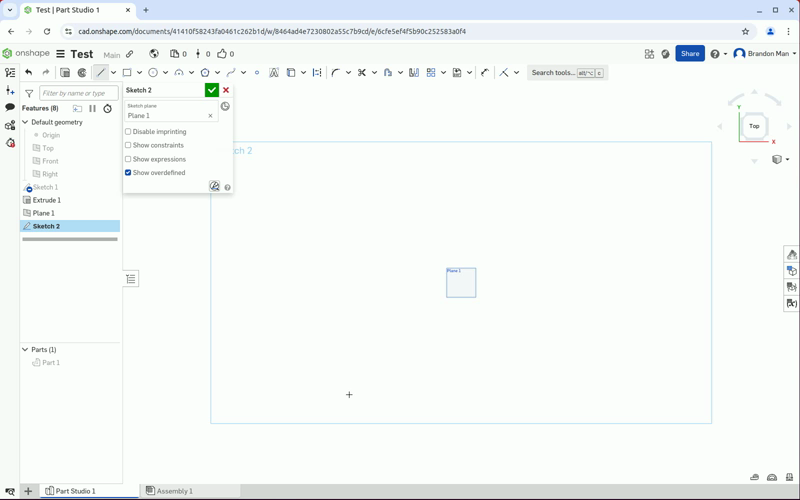
click(349, 394)
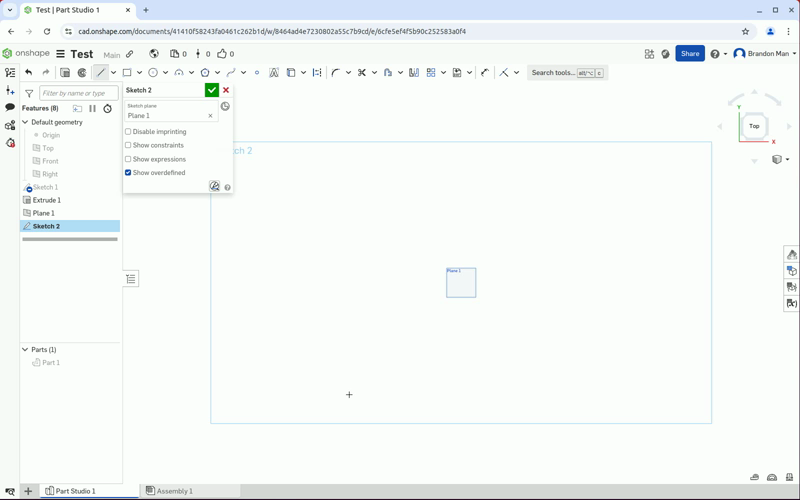
key_up(shift)
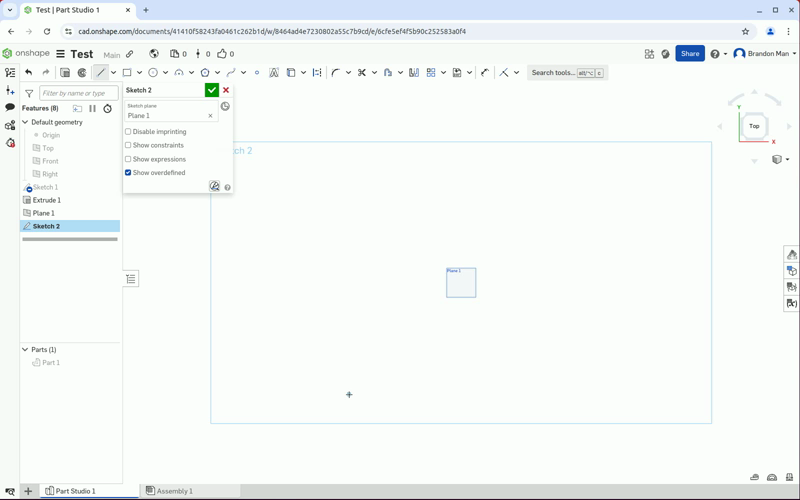
key_down(shift)
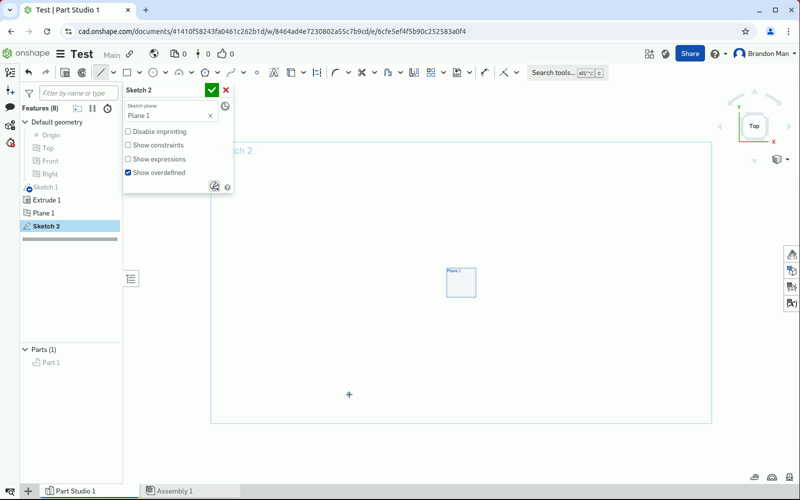
mouse_move(570, 394)
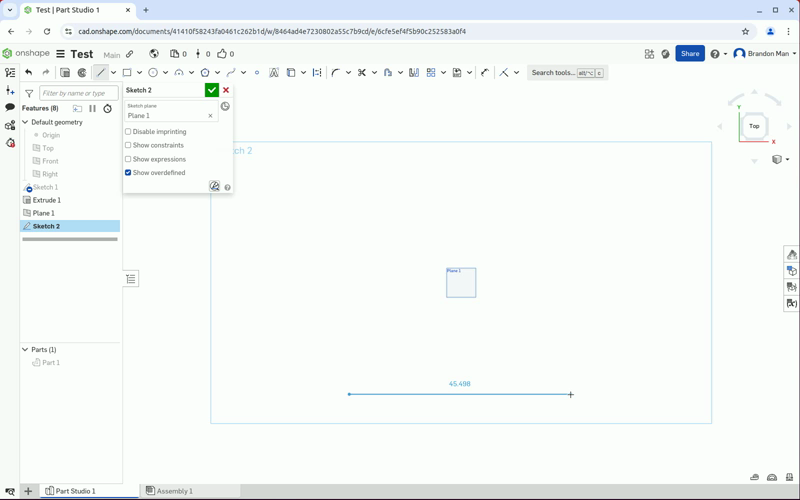
click(570, 394)
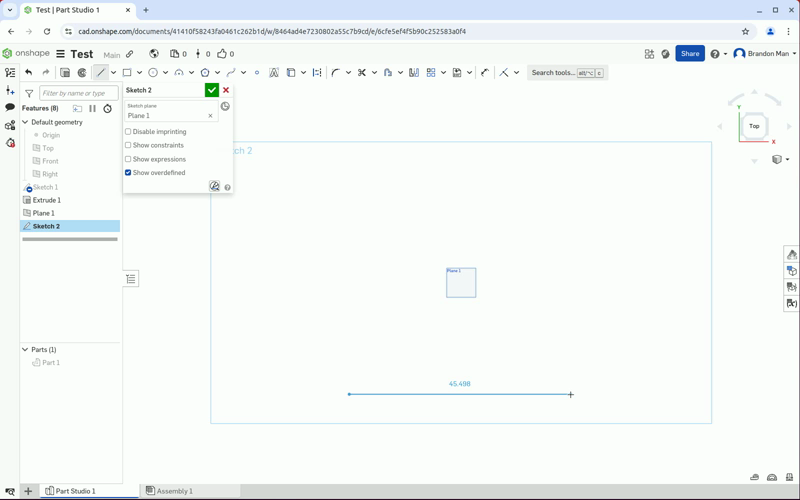
key_up(shift)
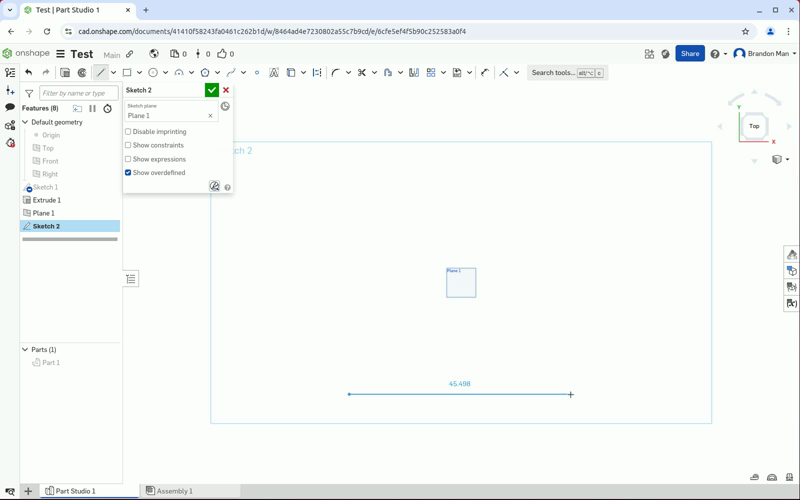
key_down(shift)
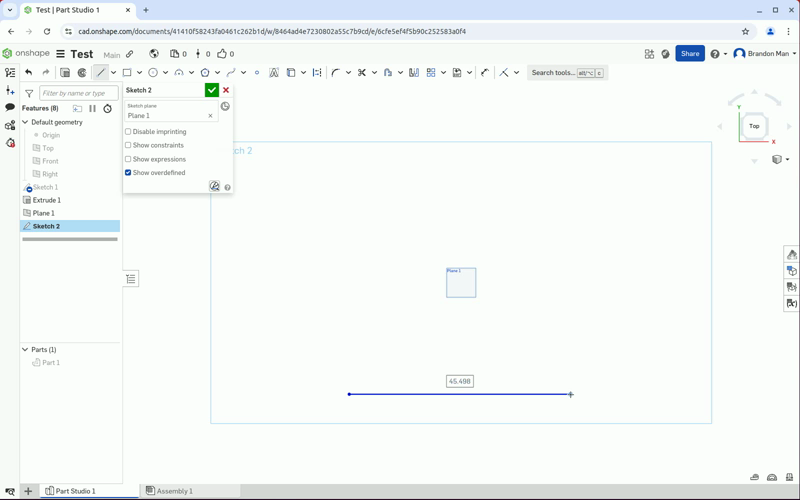
mouse_move(570, 172)
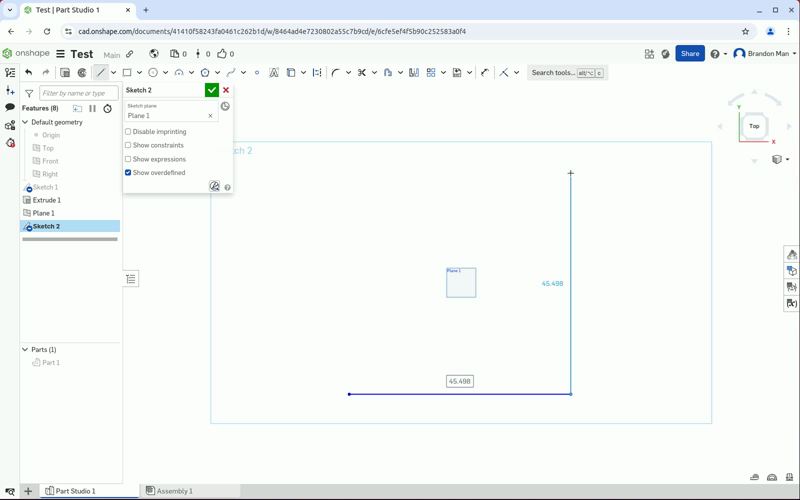
click(570, 172)
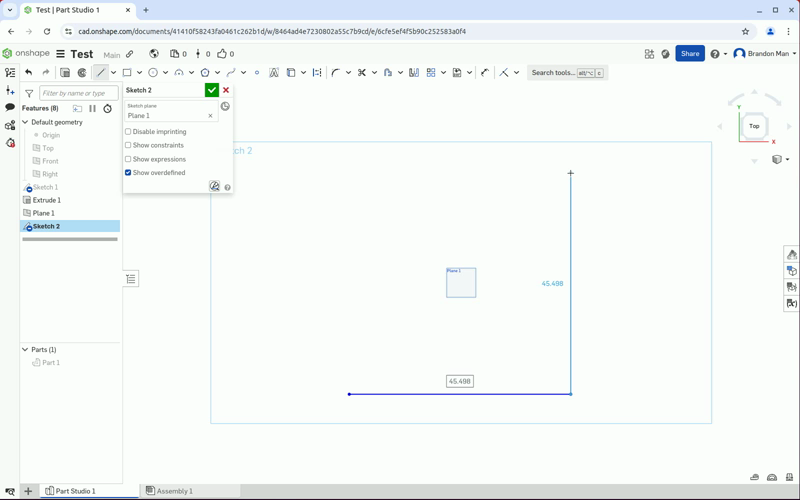
key_up(shift)
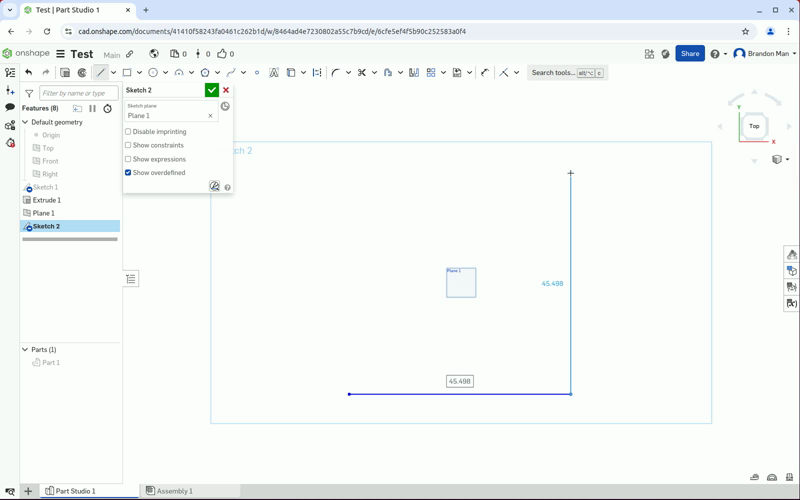
key_down(shift)
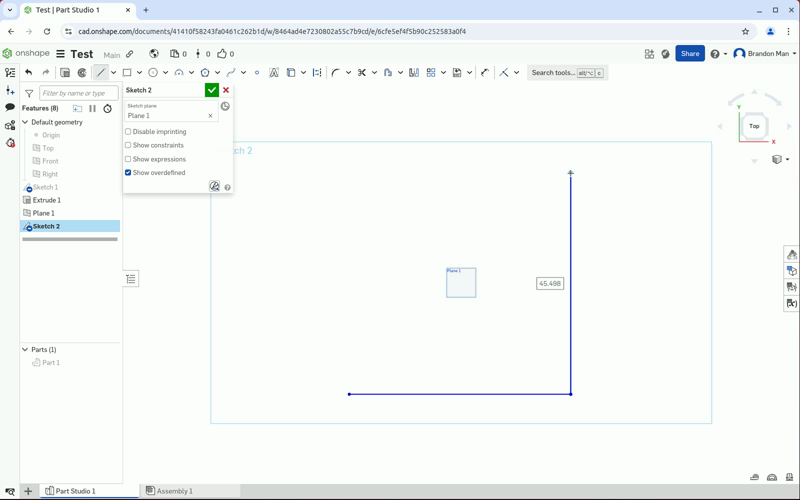
mouse_move(349, 172)
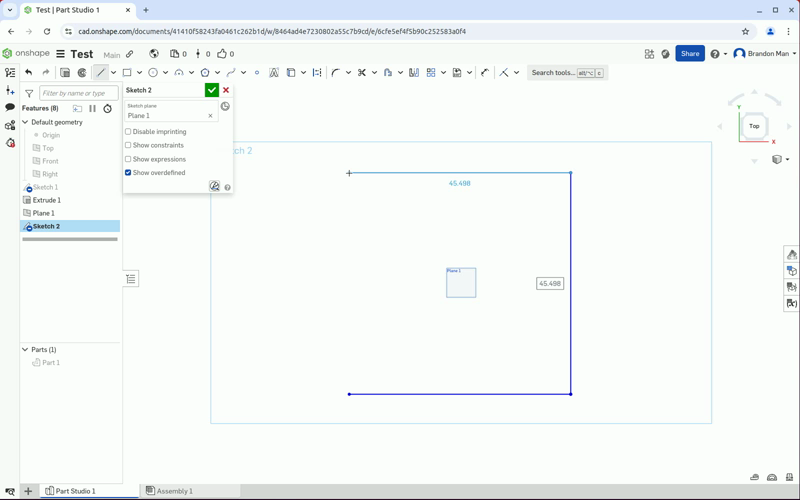
click(349, 172)
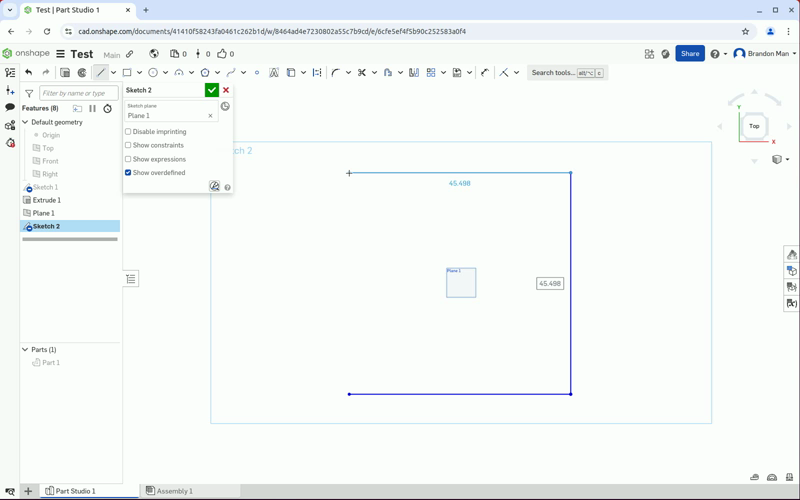
key_up(shift)
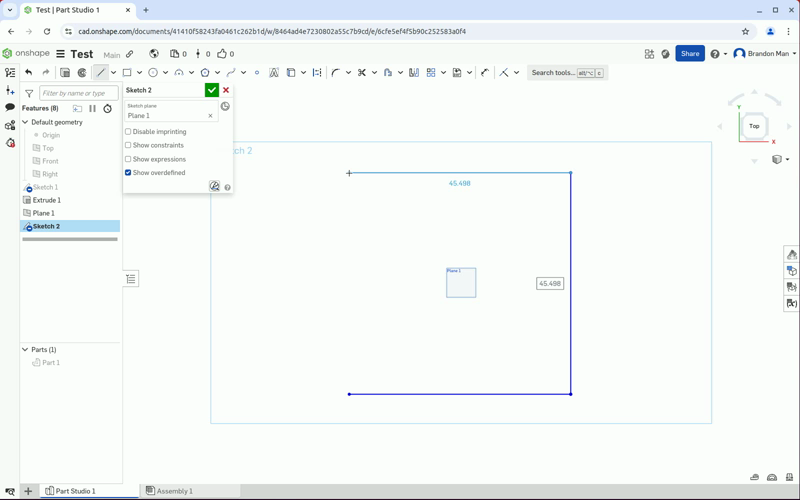
key_down(shift)
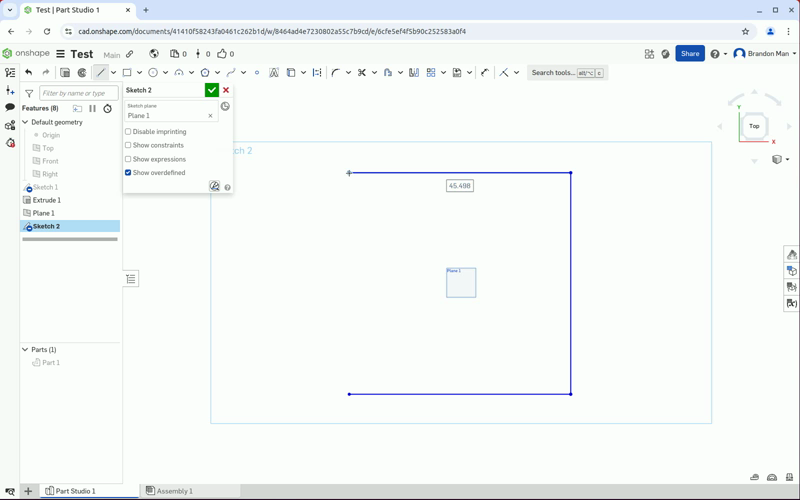
mouse_move(349, 394)
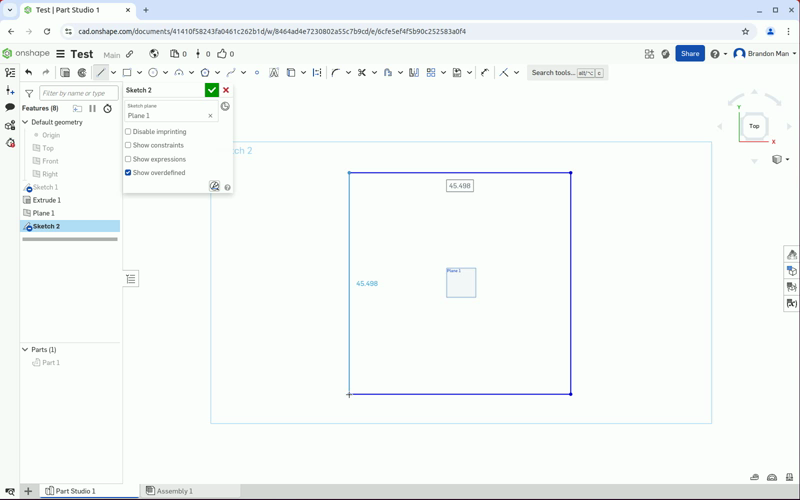
key_up(shift)
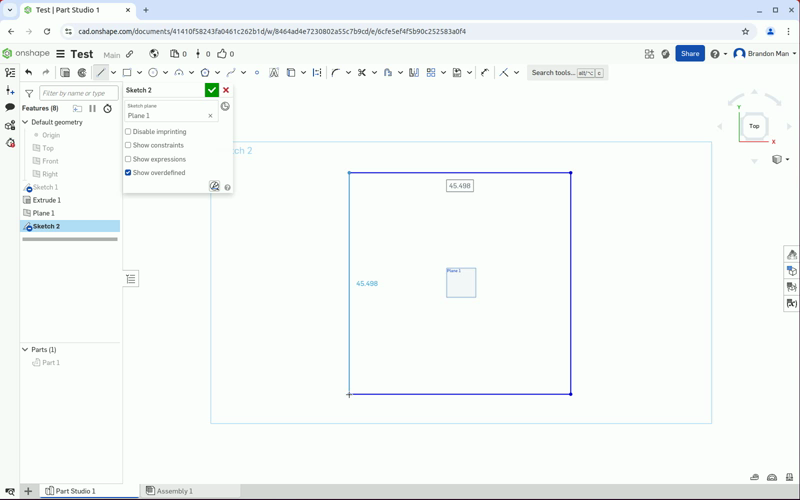
click(349, 394)
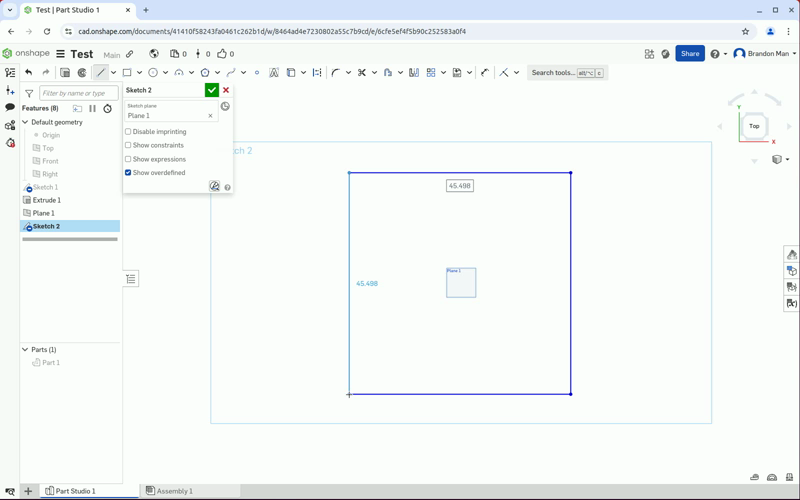
key(esc)
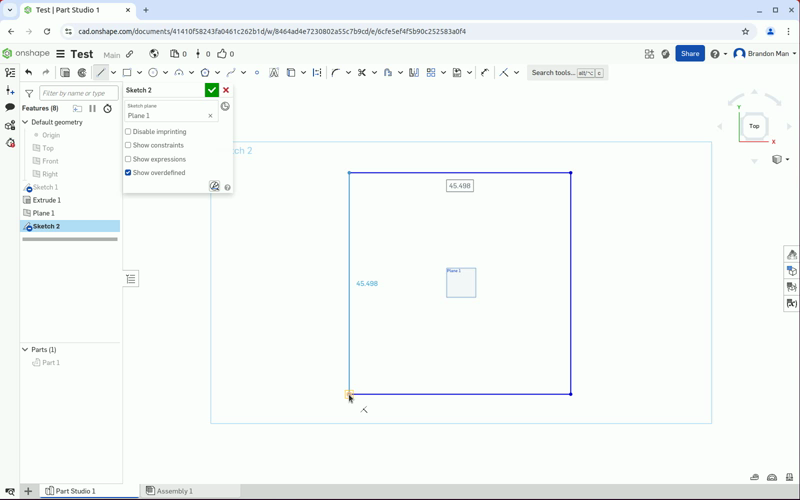
key(l)
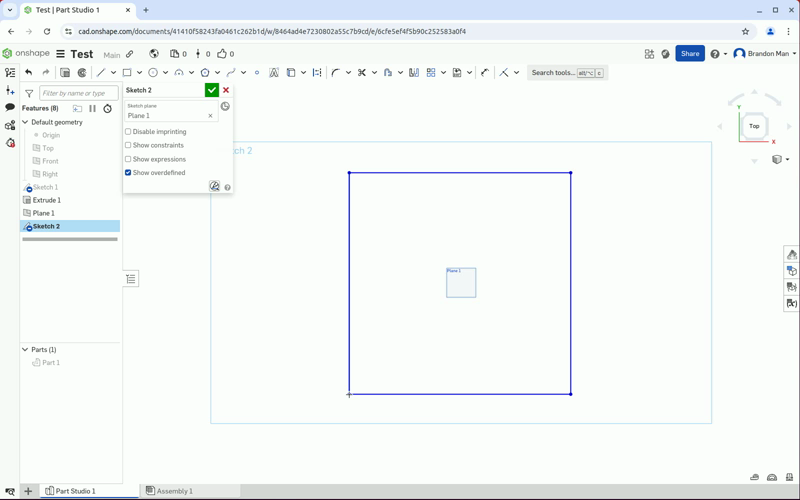
key_down(shift)
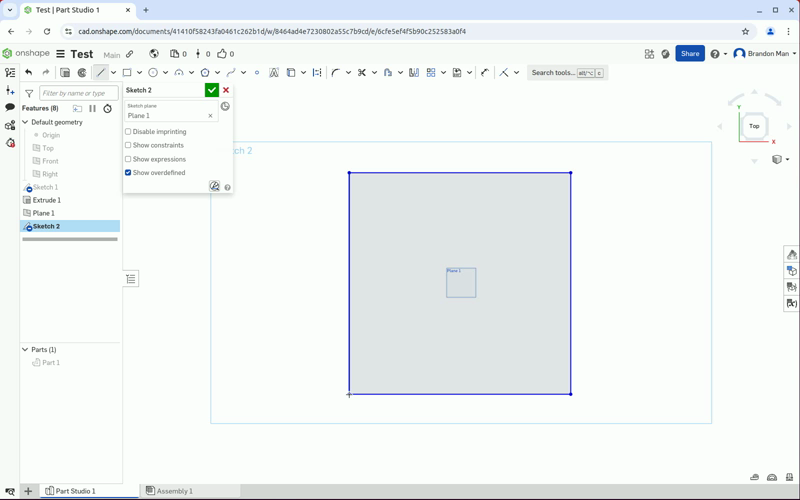
mouse_move(354, 389)
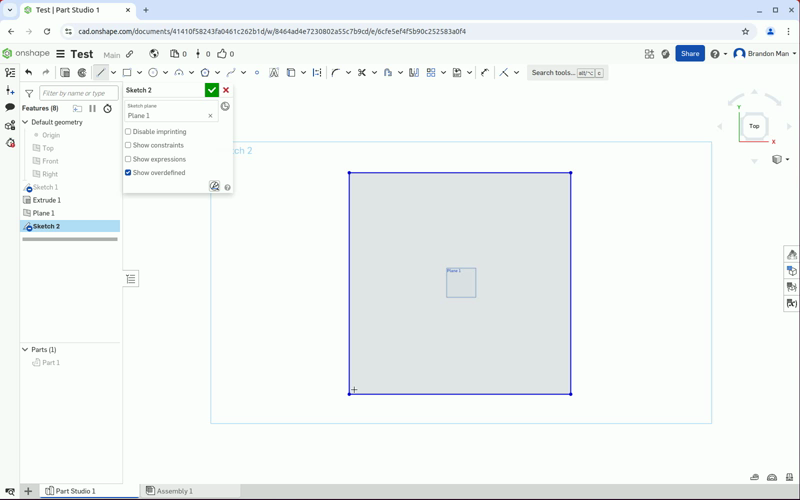
click(354, 389)
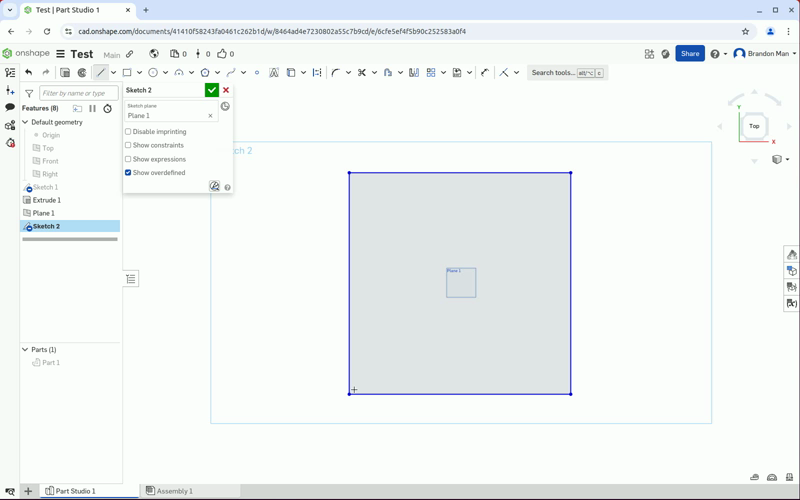
key_up(shift)
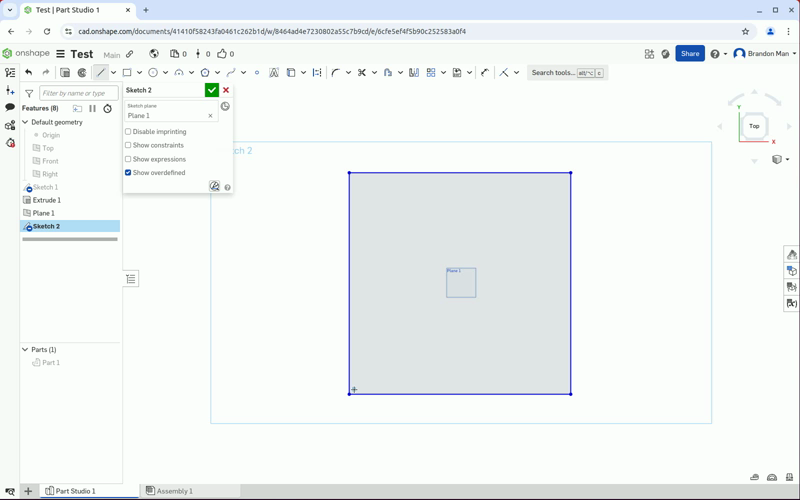
key_down(shift)
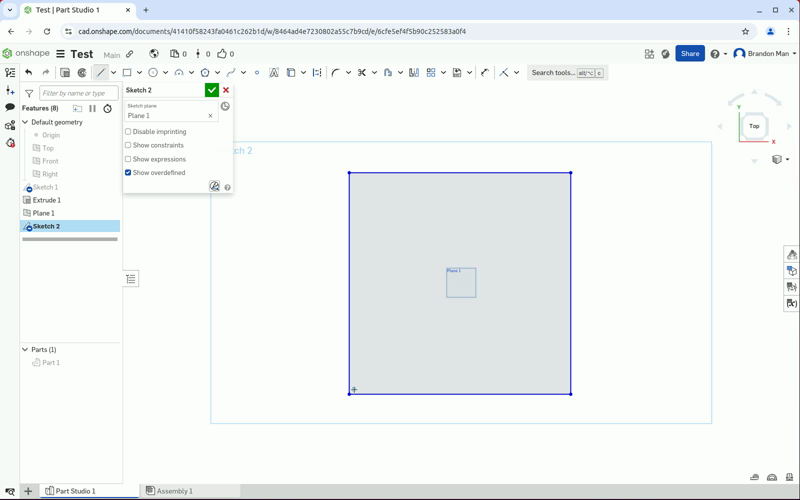
mouse_move(566, 389)
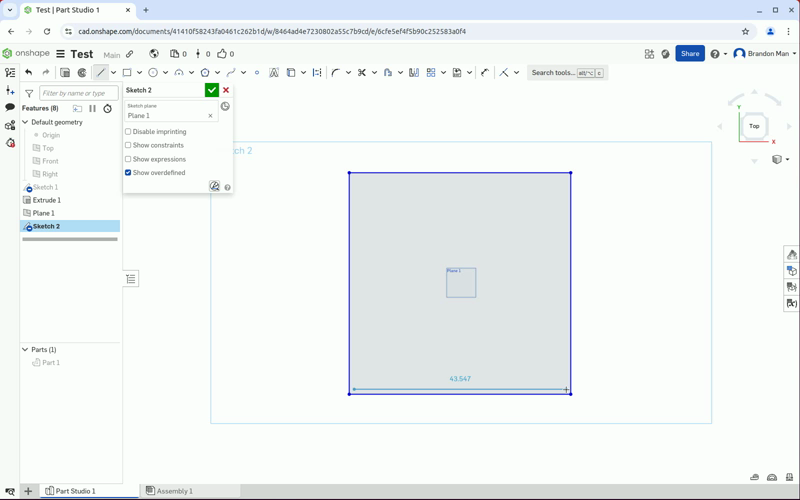
click(566, 389)
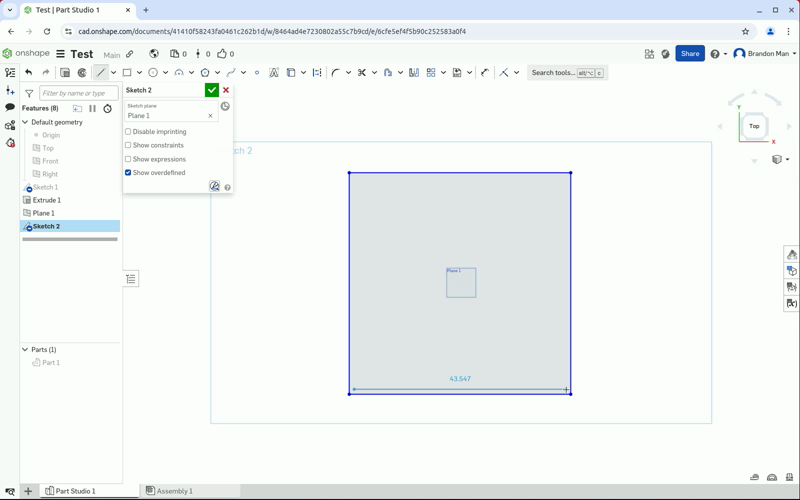
key_up(shift)
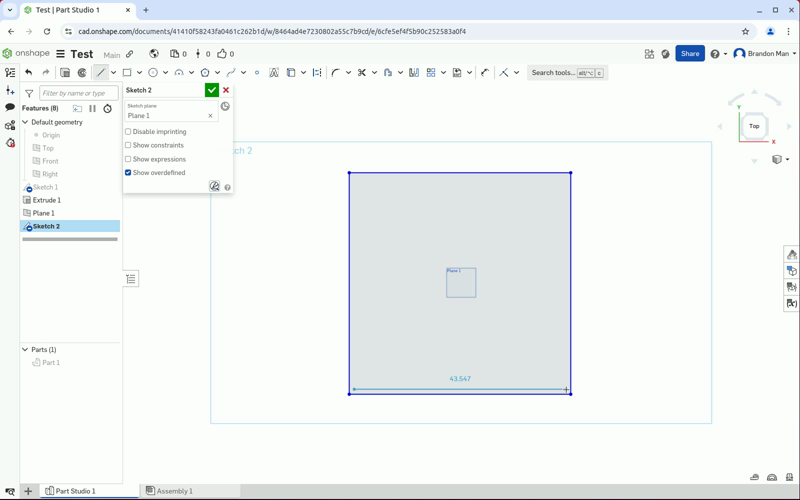
key_down(shift)
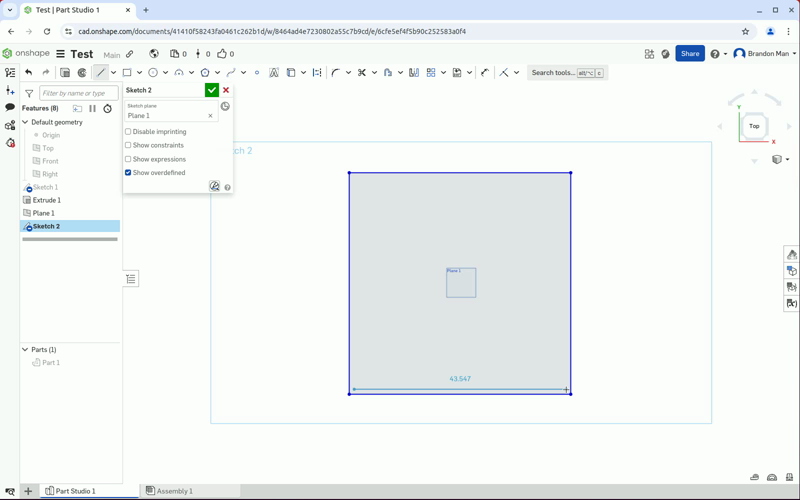
mouse_move(566, 177)
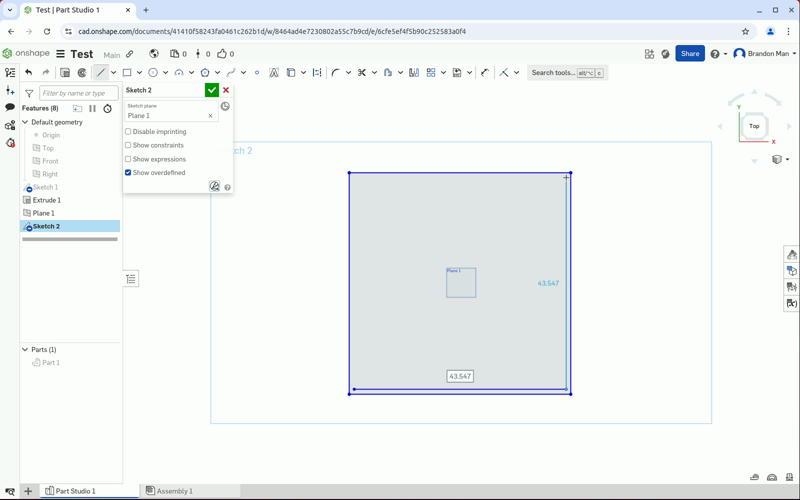
click(566, 177)
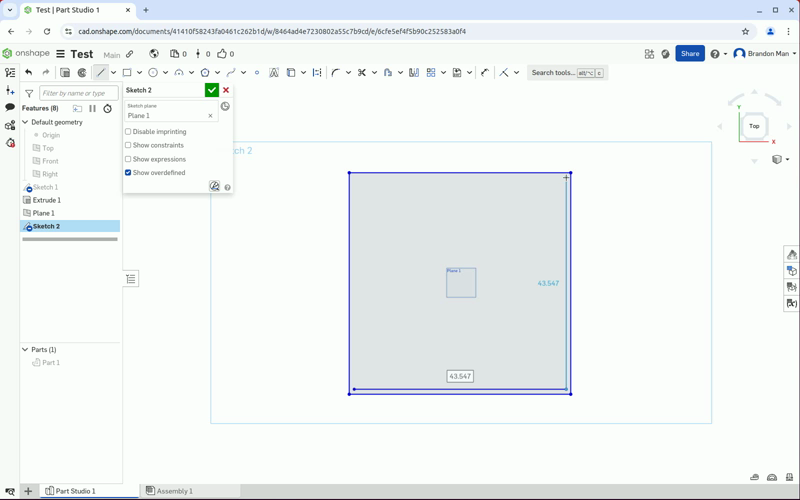
key_up(shift)
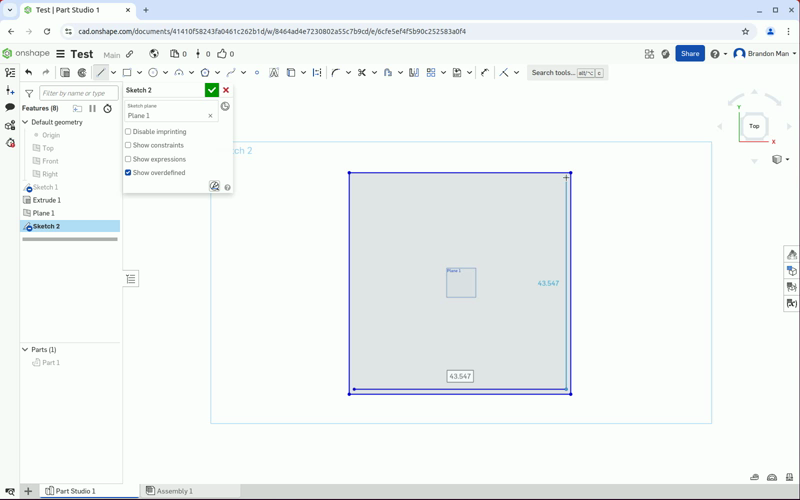
key_down(shift)
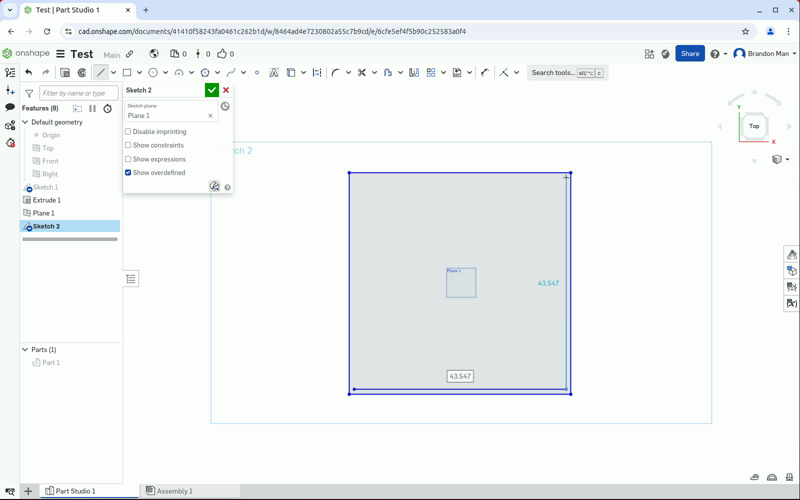
mouse_move(354, 177)
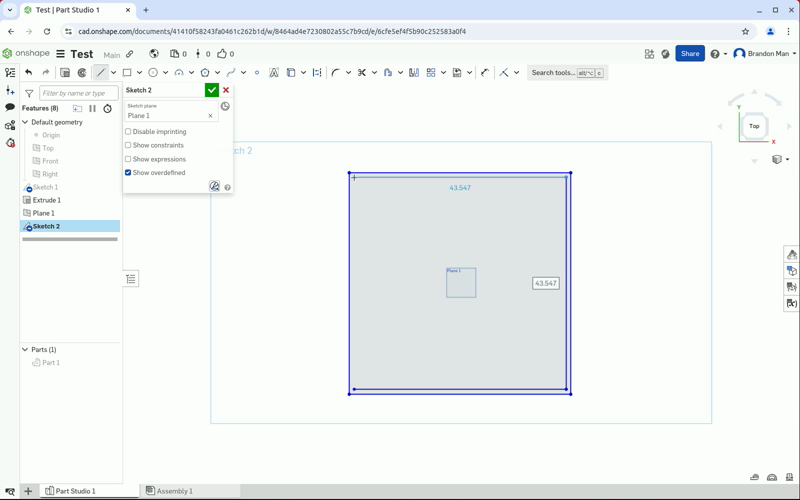
click(354, 177)
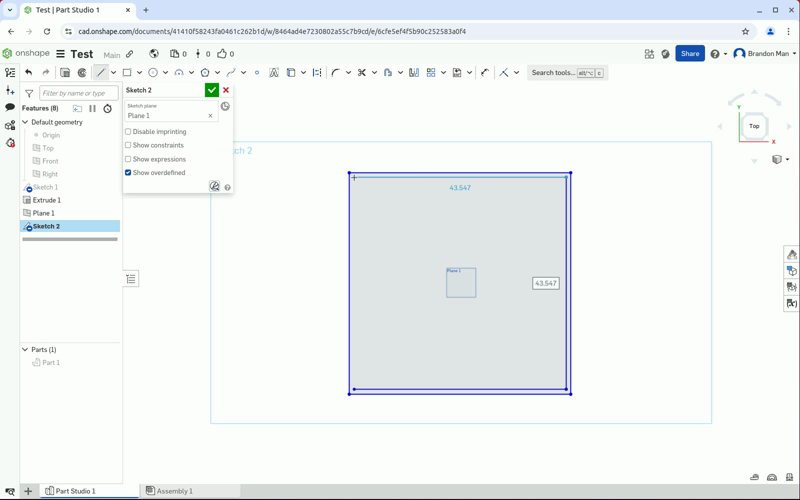
key_up(shift)
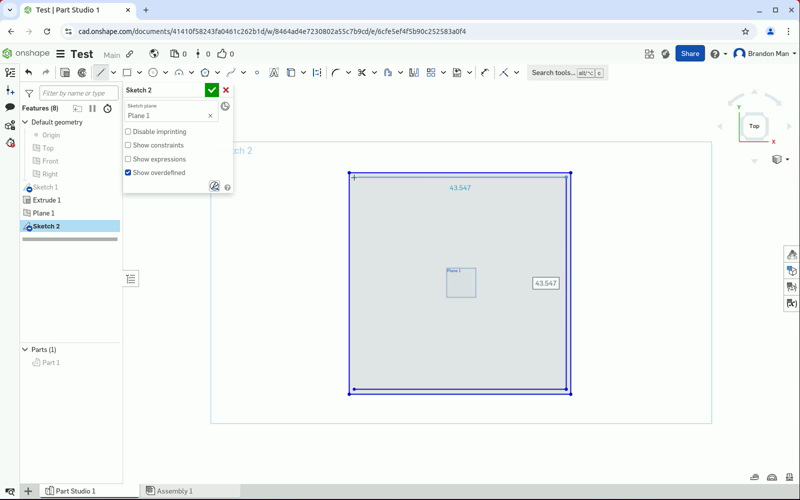
key_down(shift)
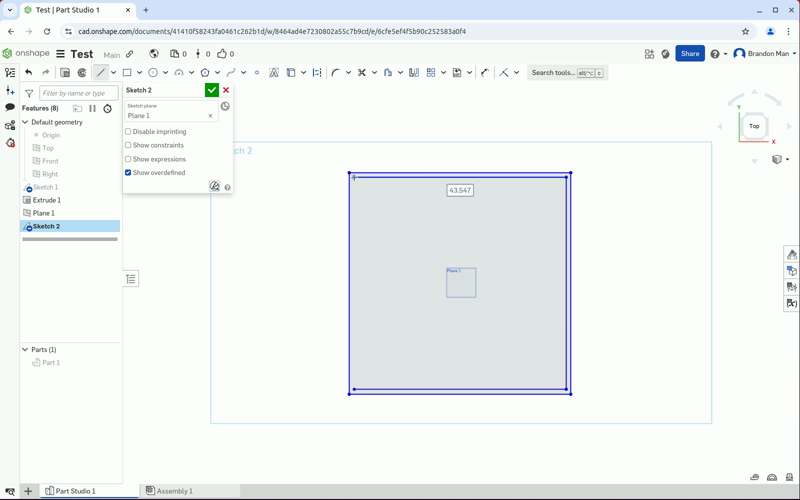
mouse_move(354, 389)
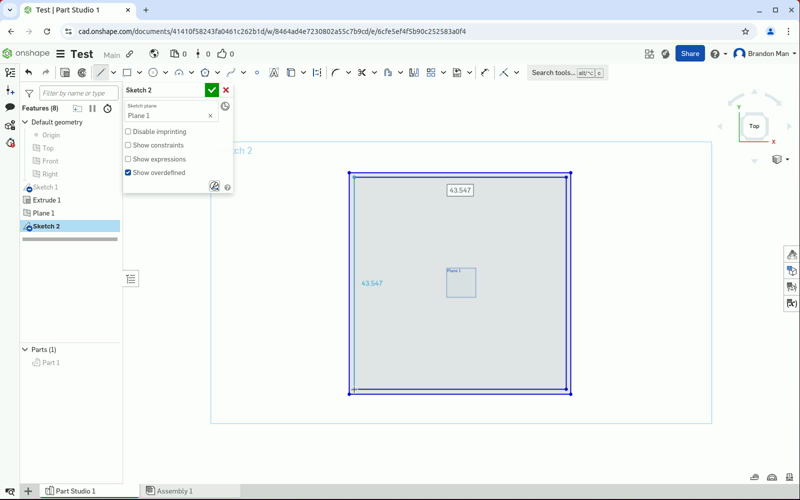
key_up(shift)
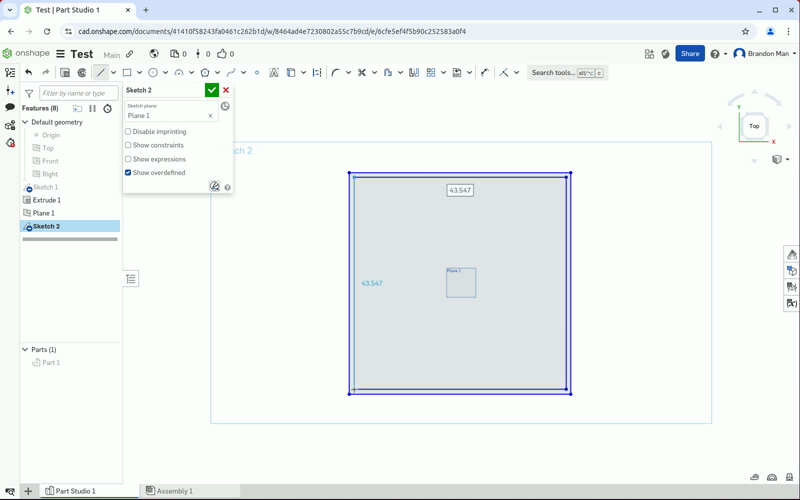
click(354, 389)
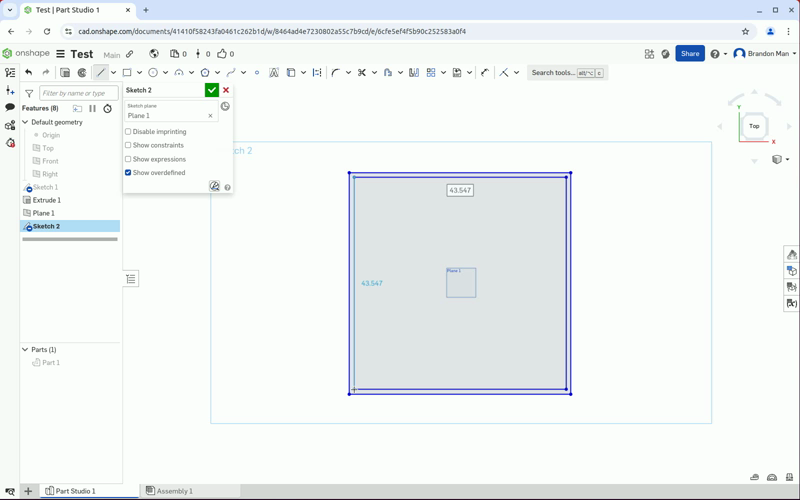
key(esc)
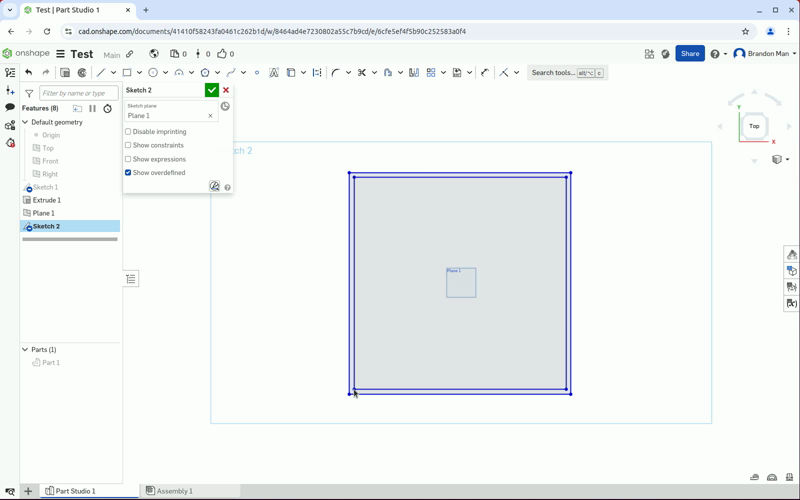
mouse_move(352, 391)
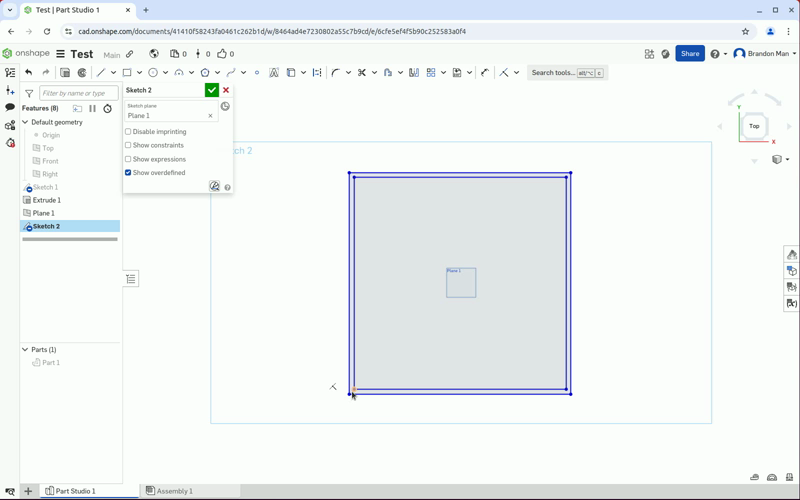
click(352, 391)
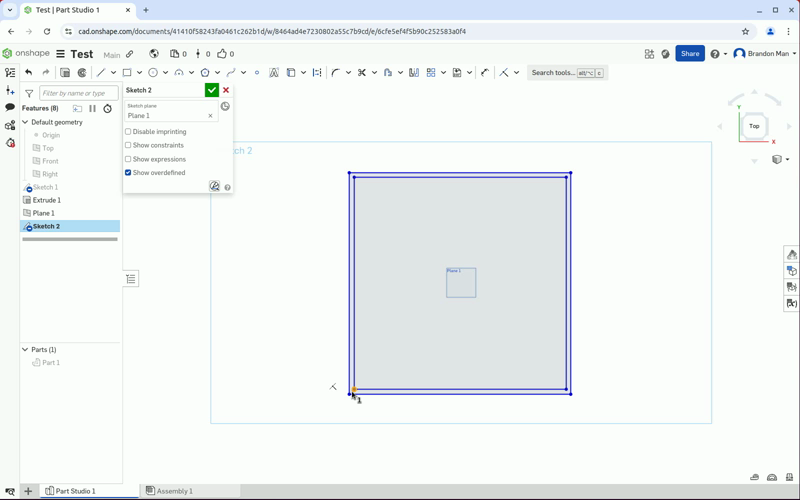
mouse_move(73, 352)
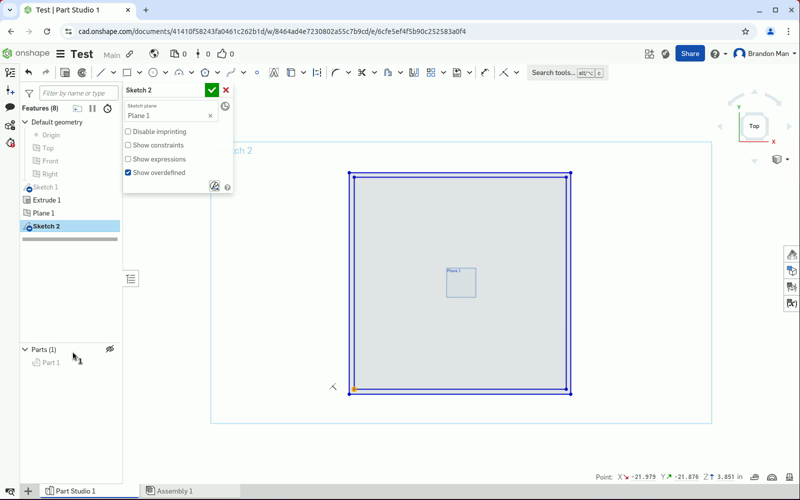
key(shift+y)
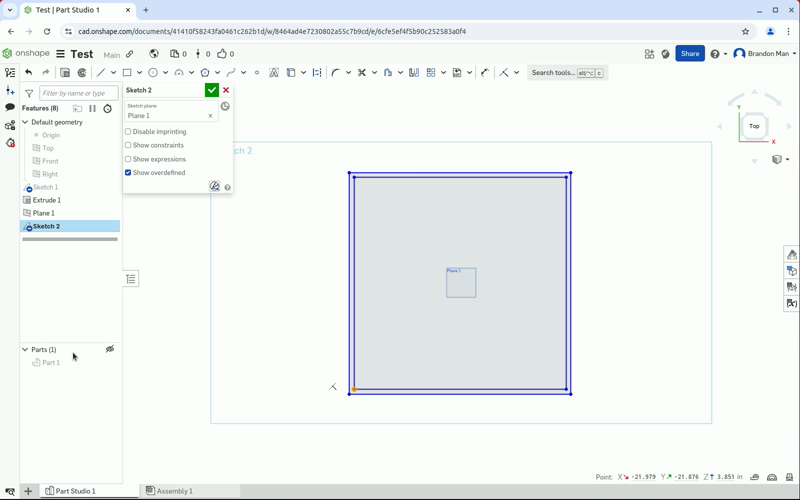
key(shift+e)
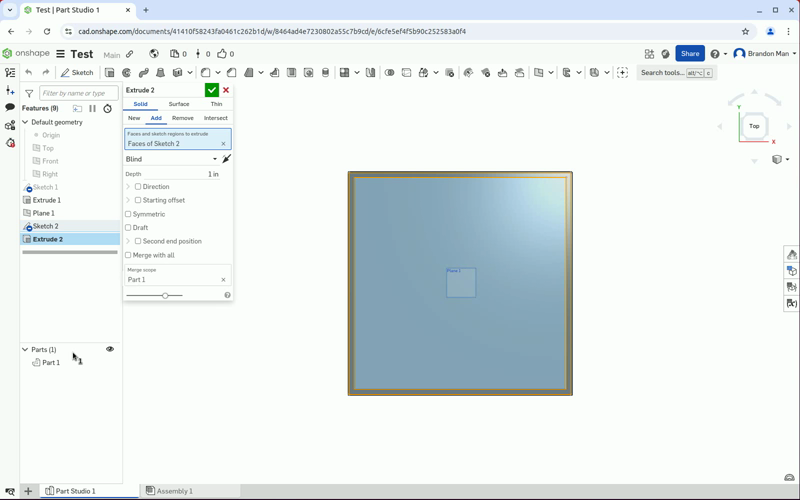
mouse_move(143, 106)
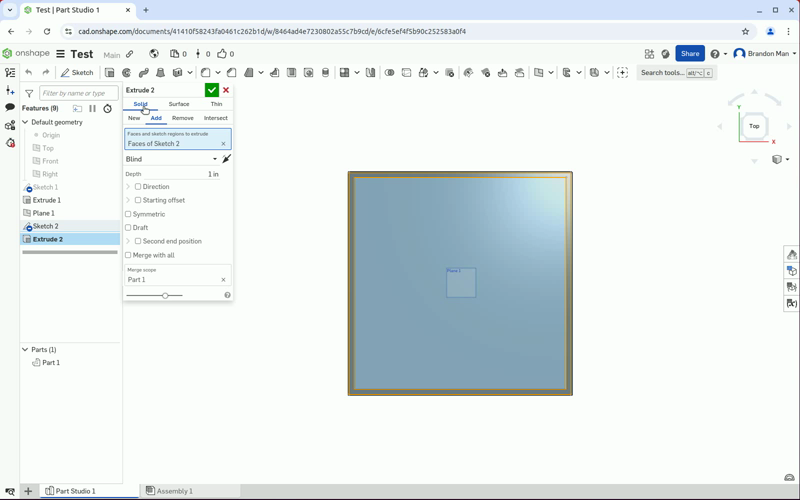
click(143, 106)
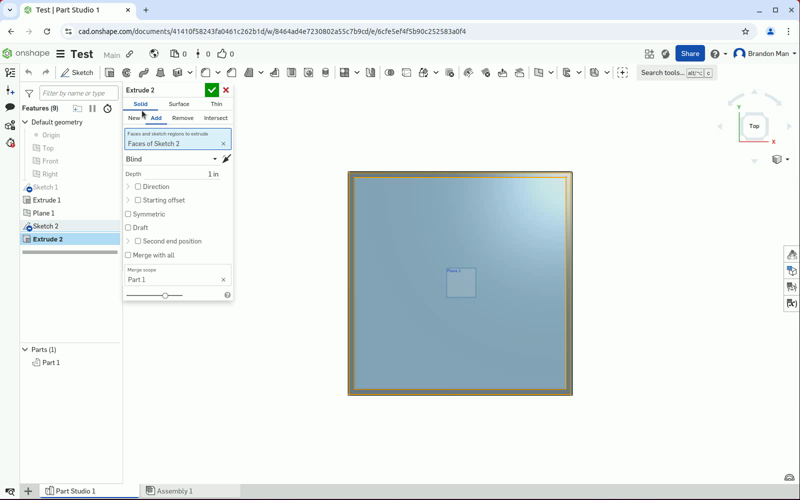
mouse_move(137, 120)
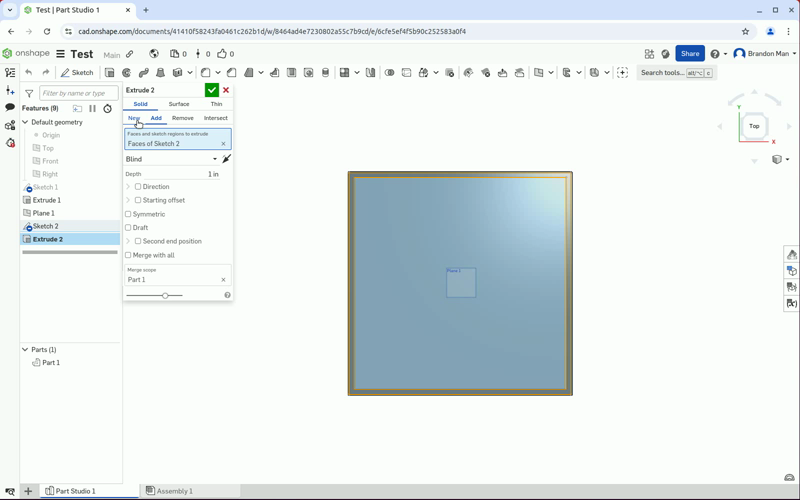
click(137, 120)
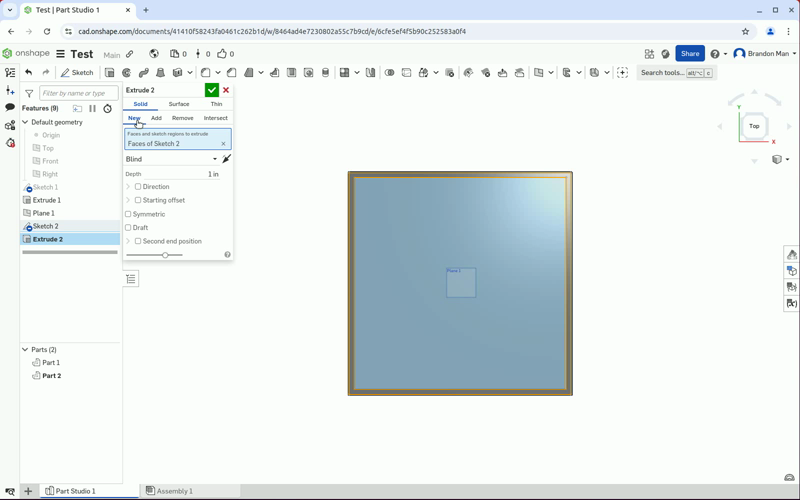
key(tab, 4)
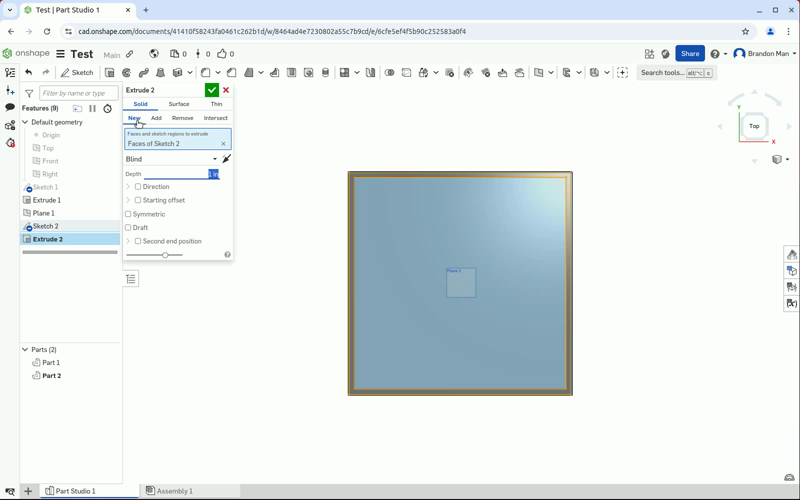
text(3.851)
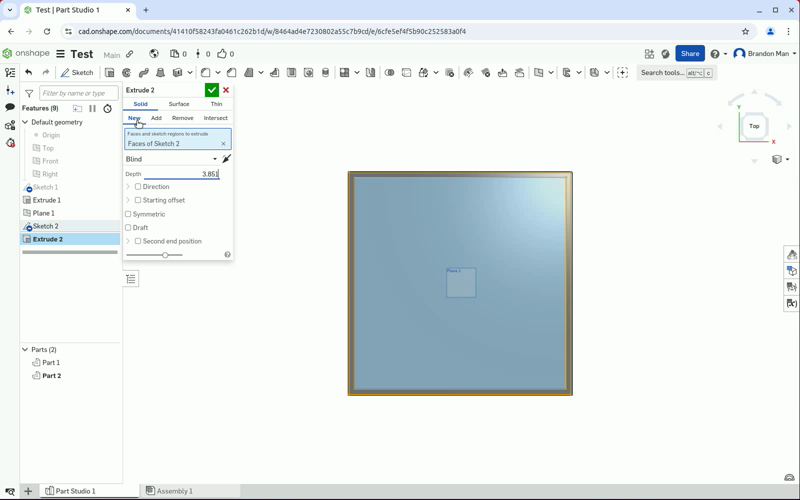
key(enter)
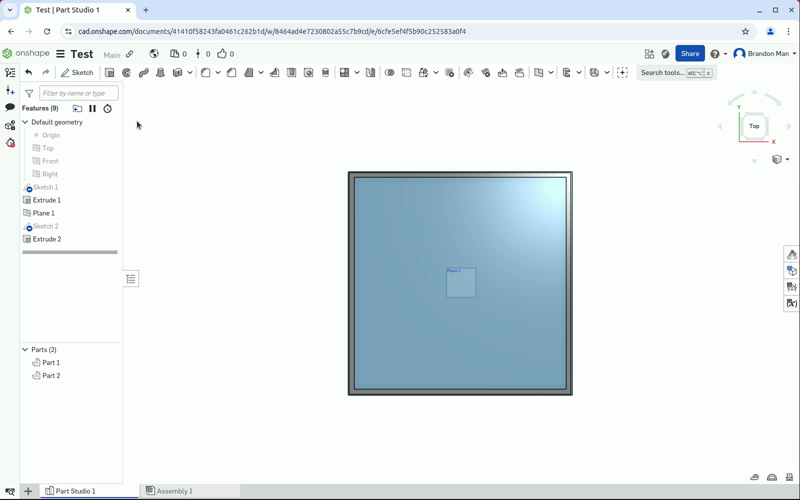
key(shift+h)
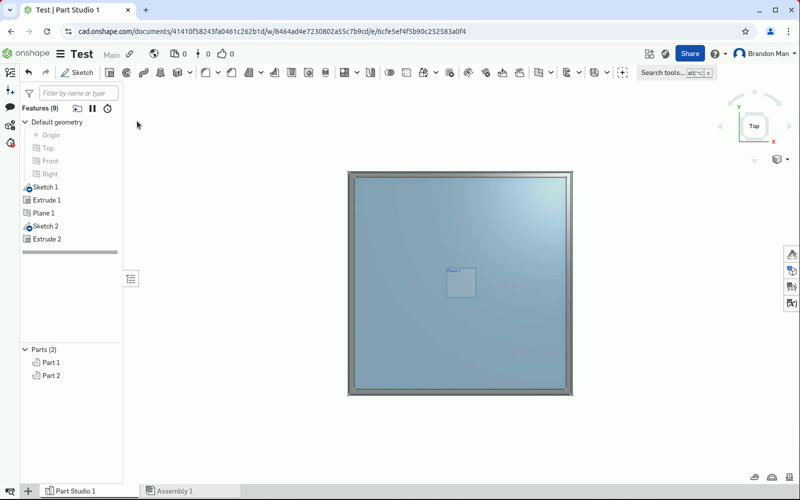
key(shift+h)
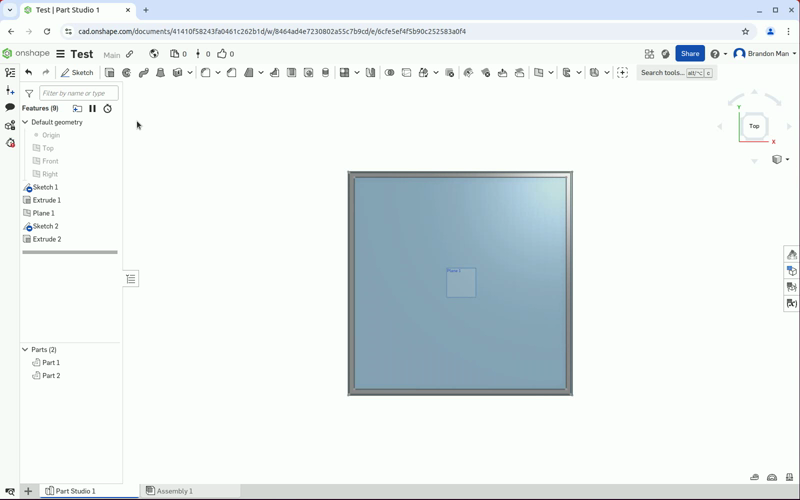
key(shift+7)
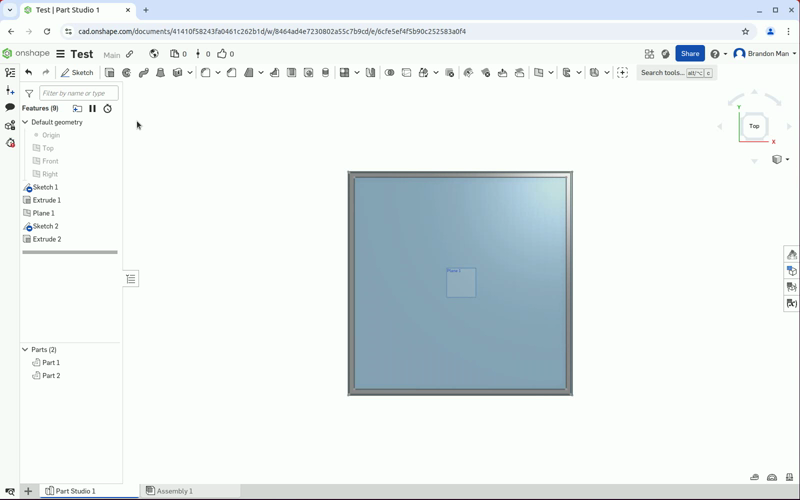
key(up, 3)
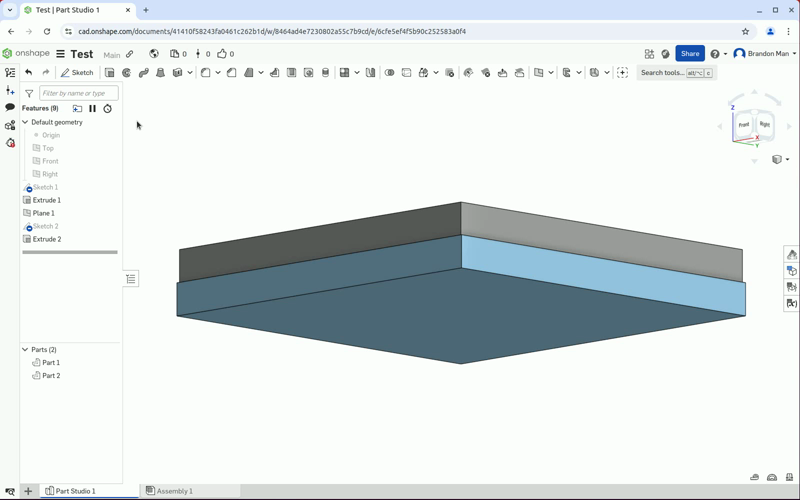
key(left, 3)
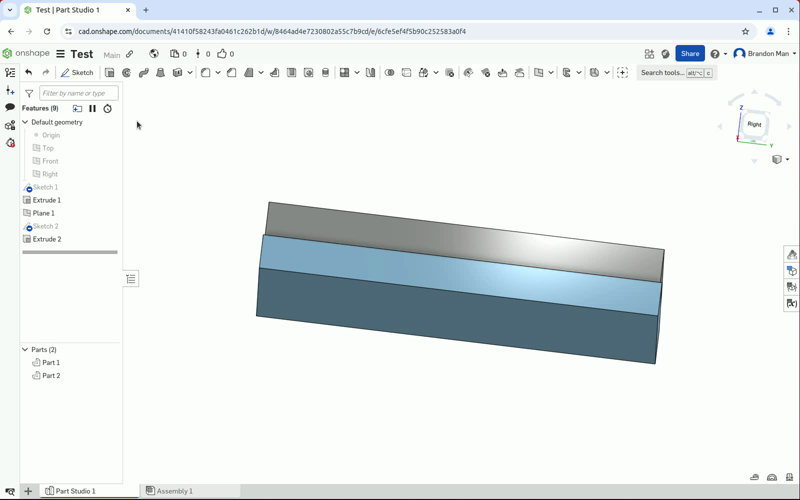
key(right, 3)
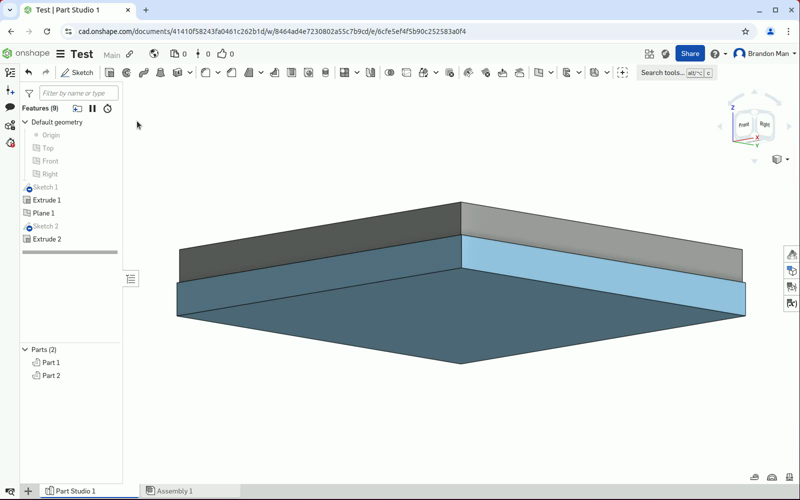
key(down, 3)
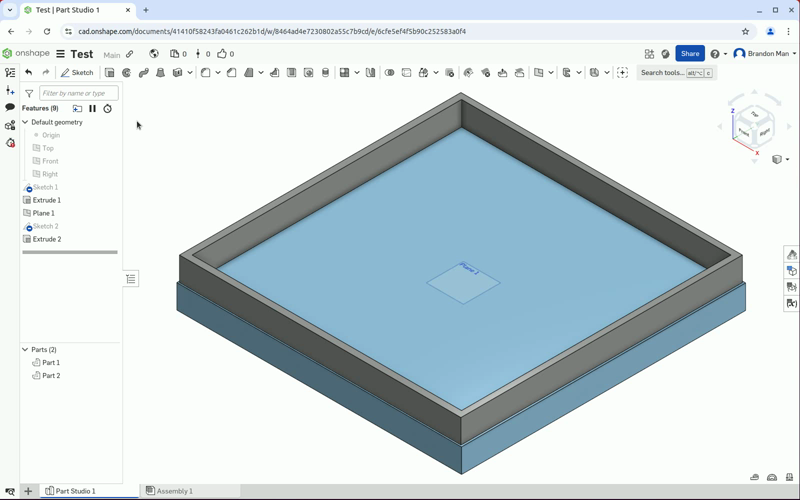
mouse_move(73, 189)
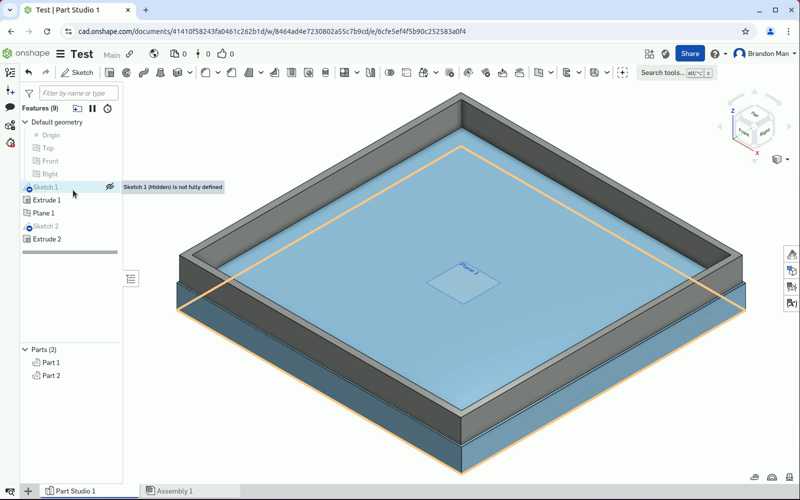
click(73, 189)